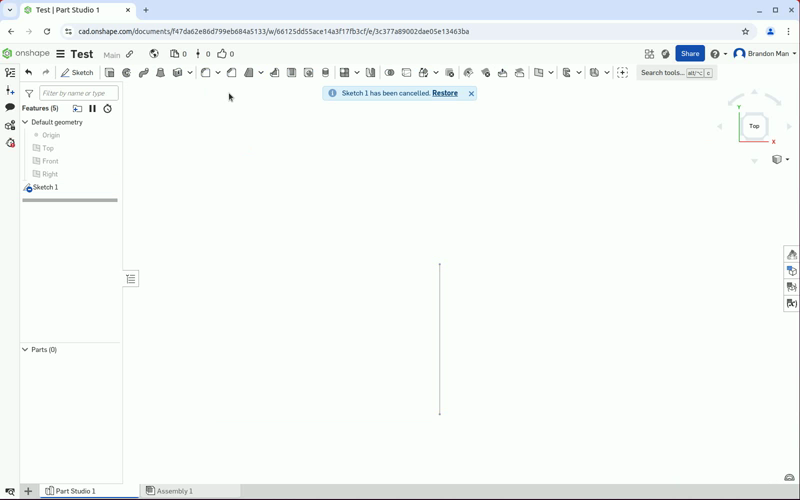
key(shift+h)
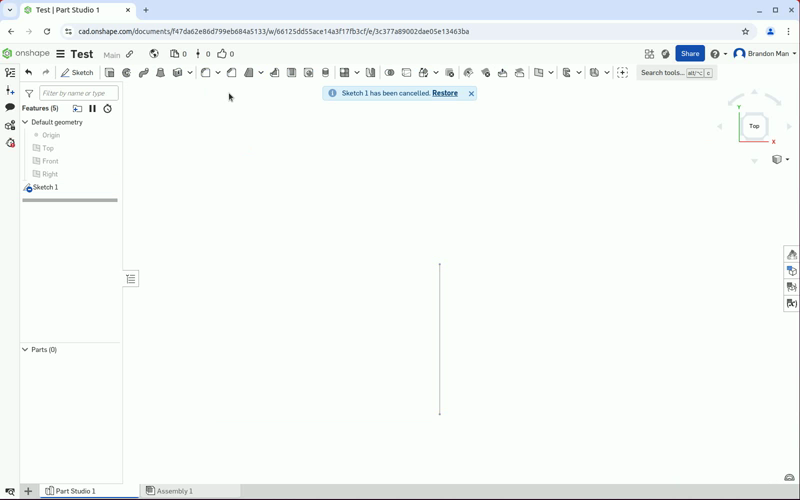
key(shift+s)
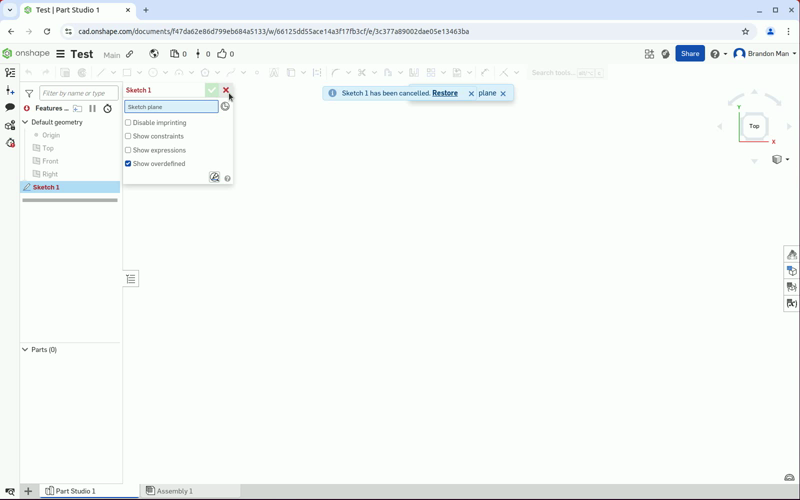
mouse_move(73, 150)
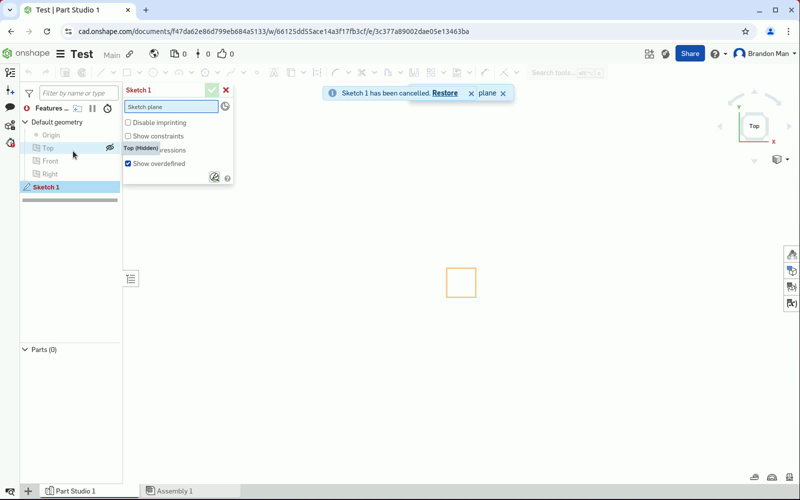
click(73, 150)
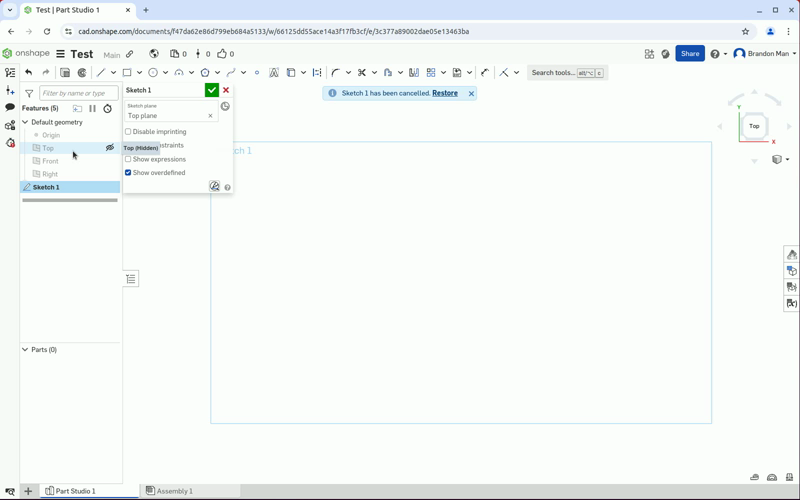
mouse_move(73, 352)
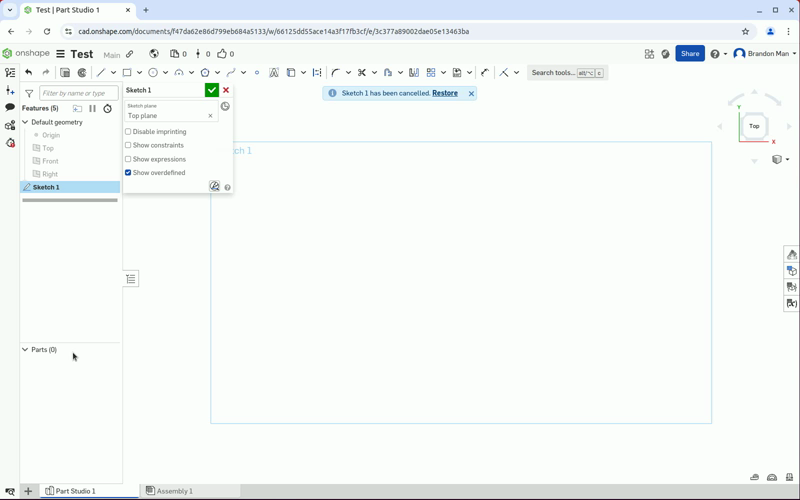
key(y)
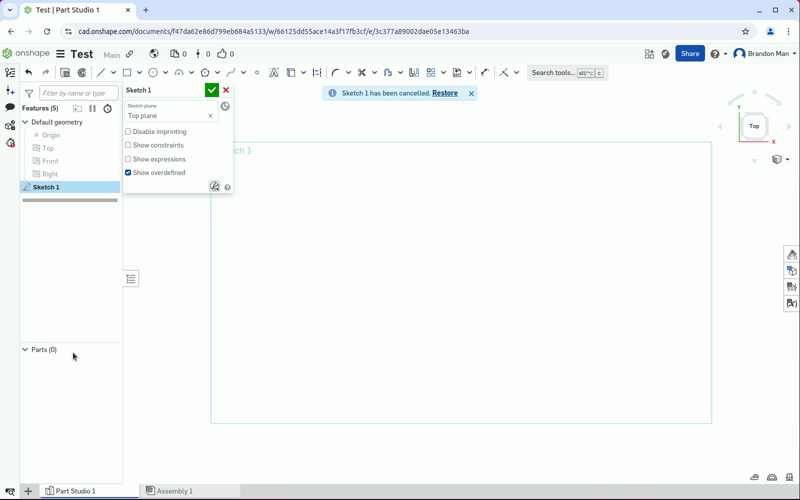
key(l)
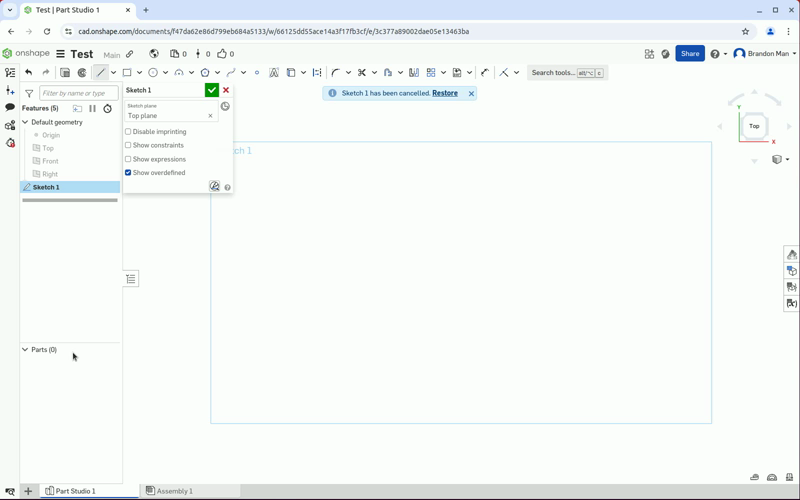
key_down(shift)
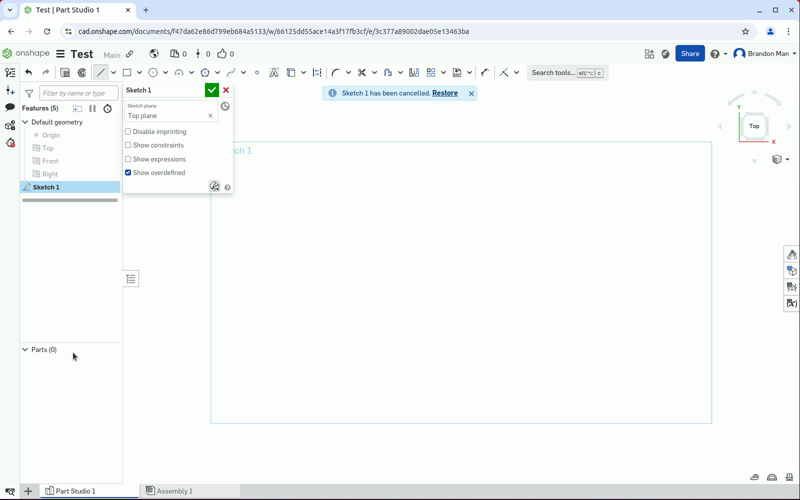
mouse_move(460, 378)
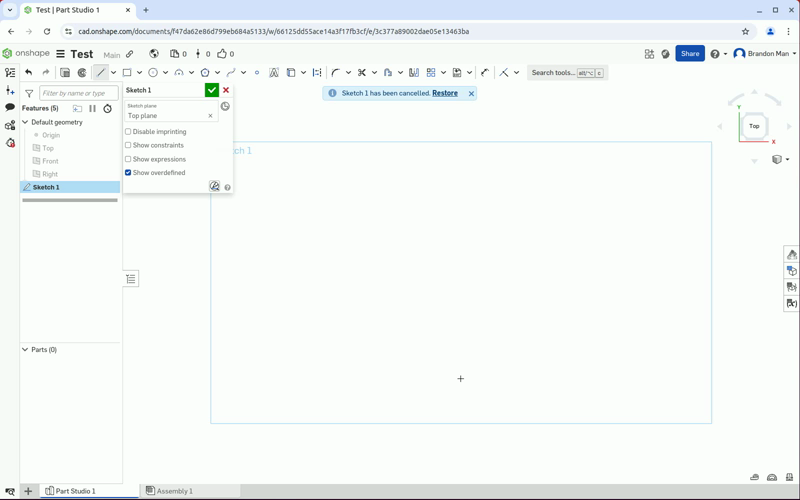
click(460, 378)
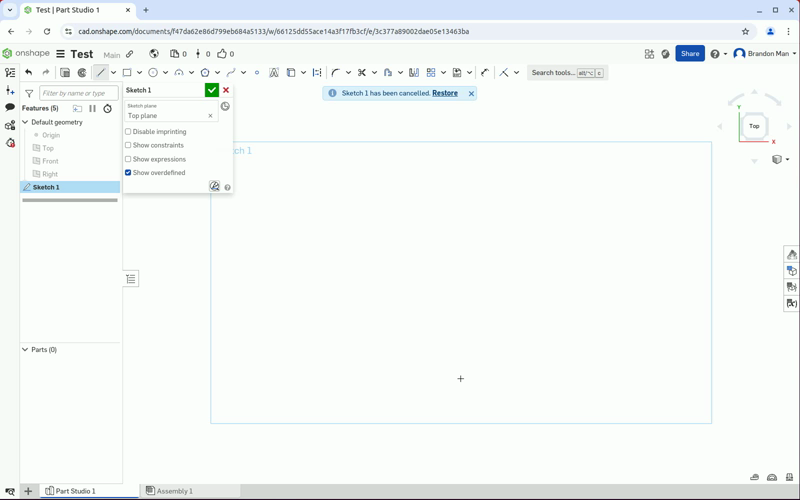
key_up(shift)
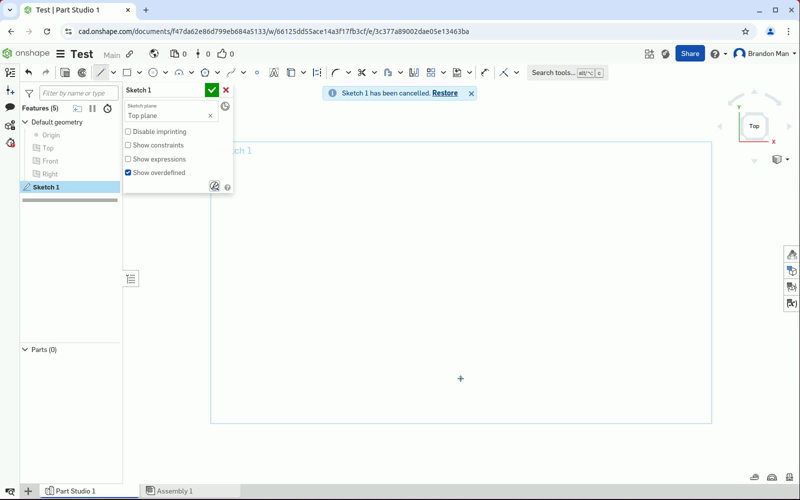
key_down(shift)
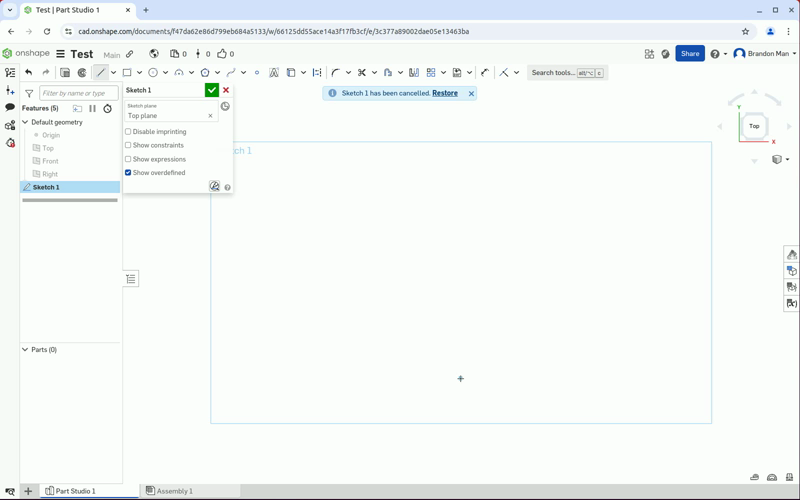
mouse_move(460, 188)
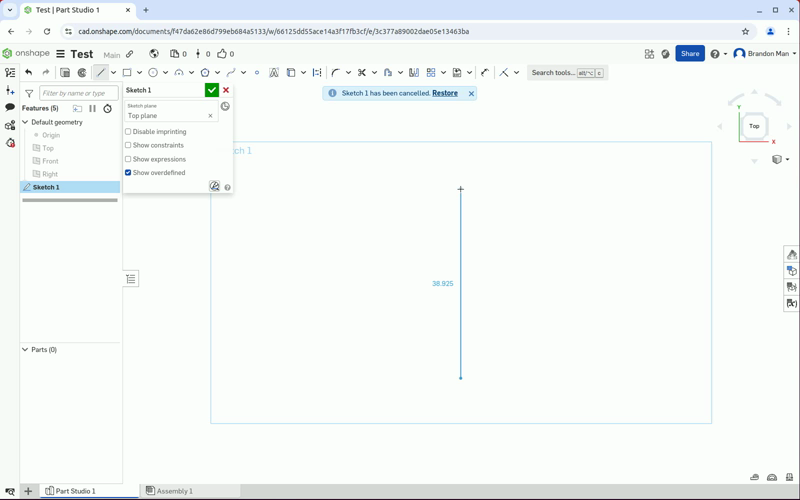
click(460, 188)
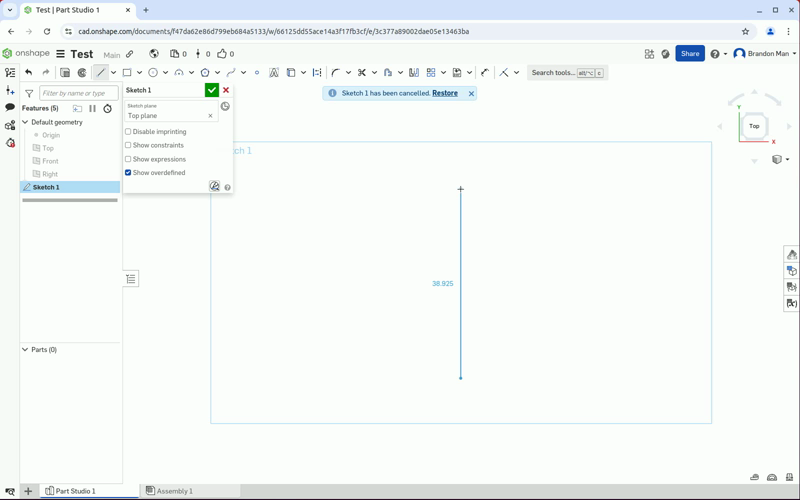
key_up(shift)
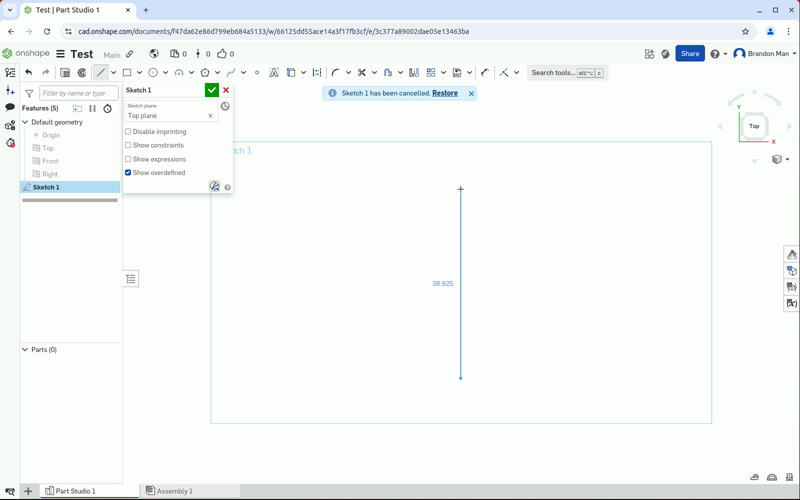
key(esc)
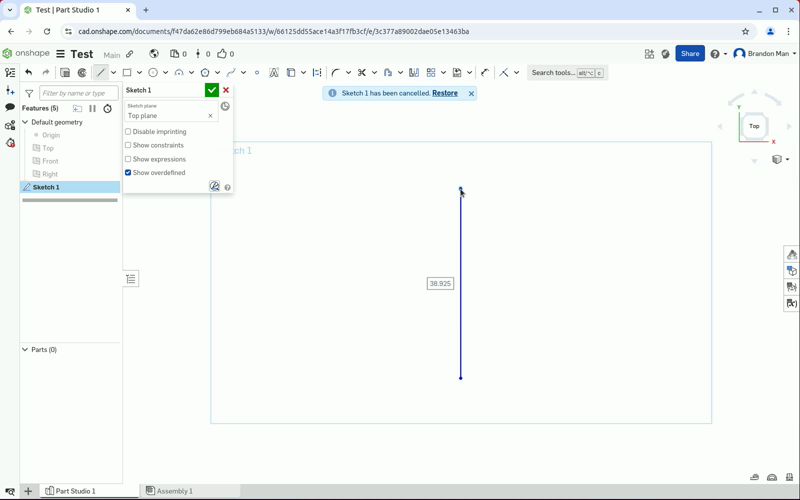
key(a)
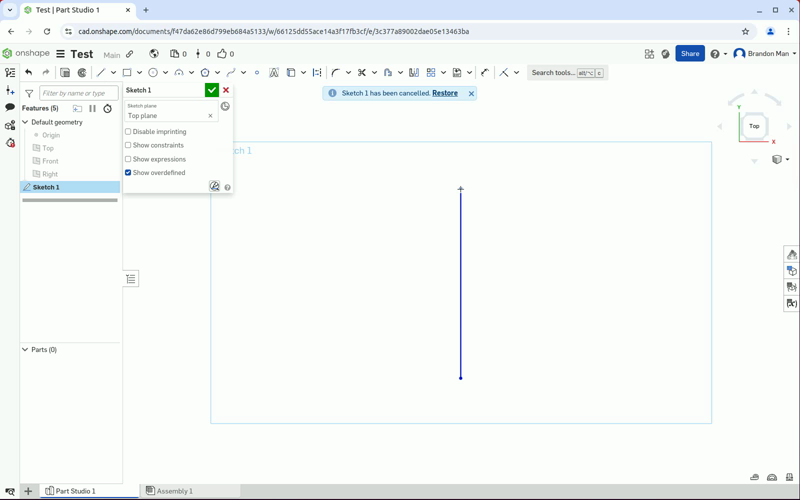
mouse_move(460, 188)
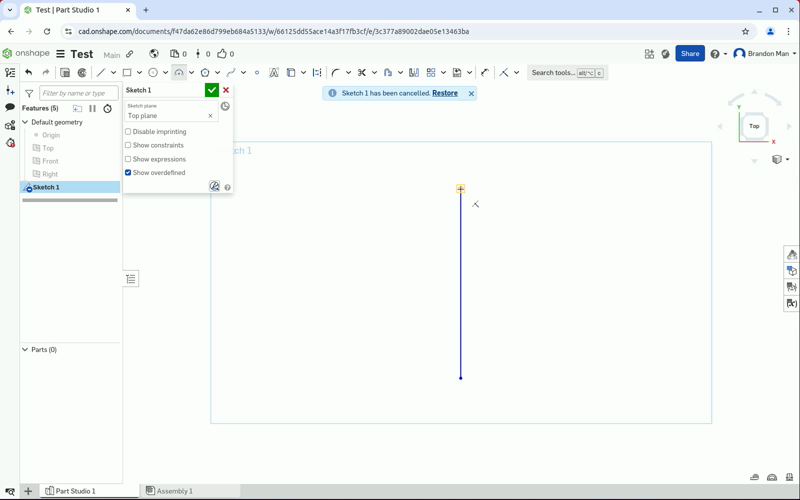
click(460, 188)
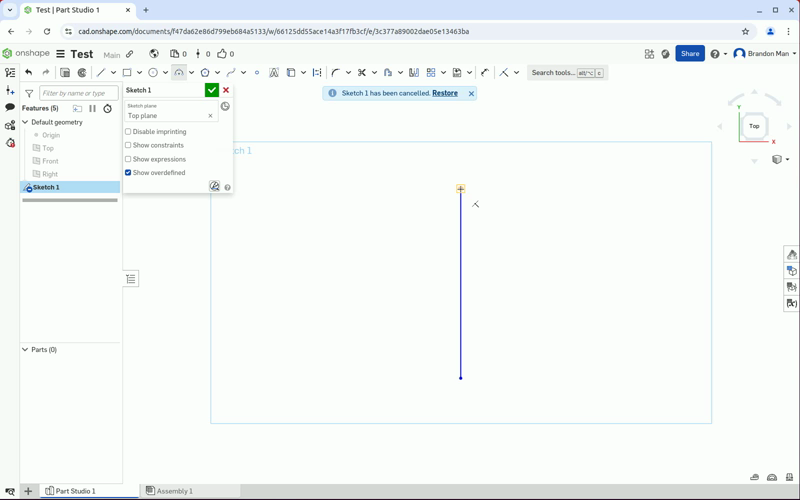
mouse_move(460, 378)
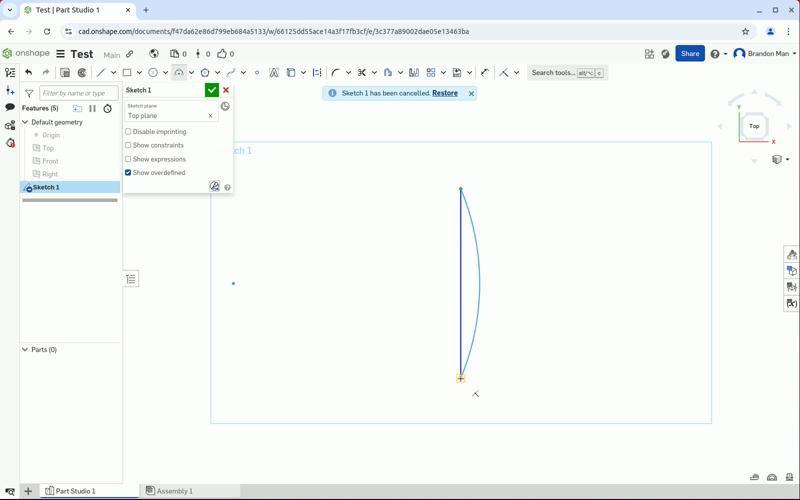
click(460, 378)
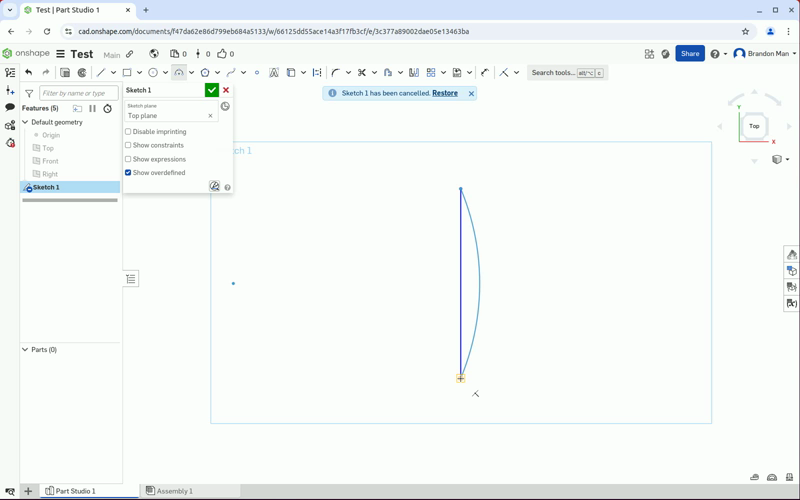
key_down(shift)
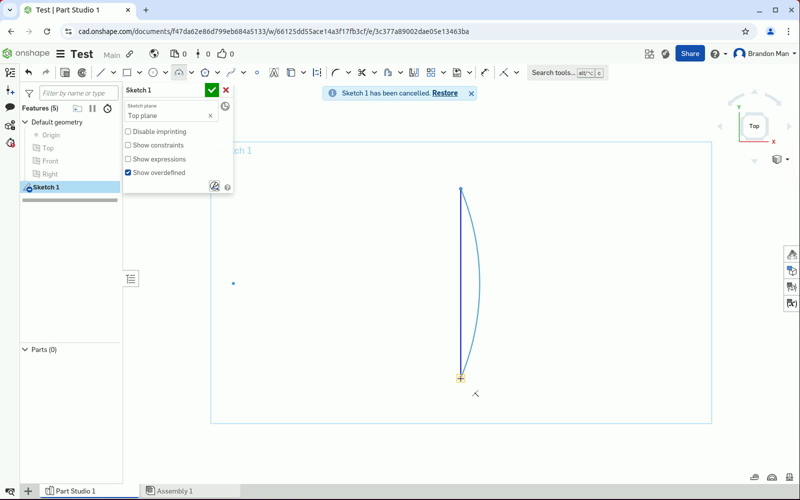
mouse_move(366, 283)
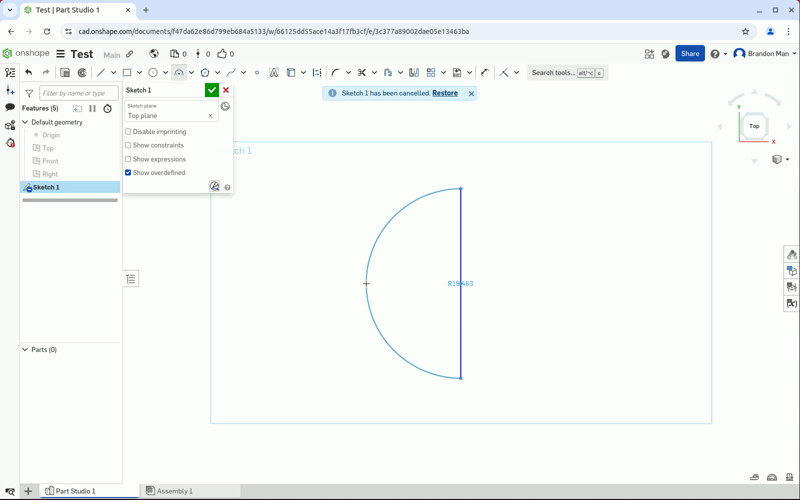
click(366, 283)
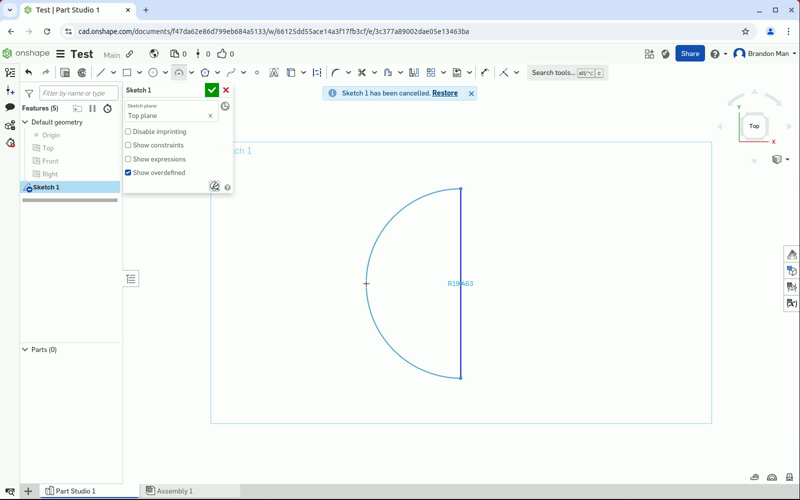
key_up(shift)
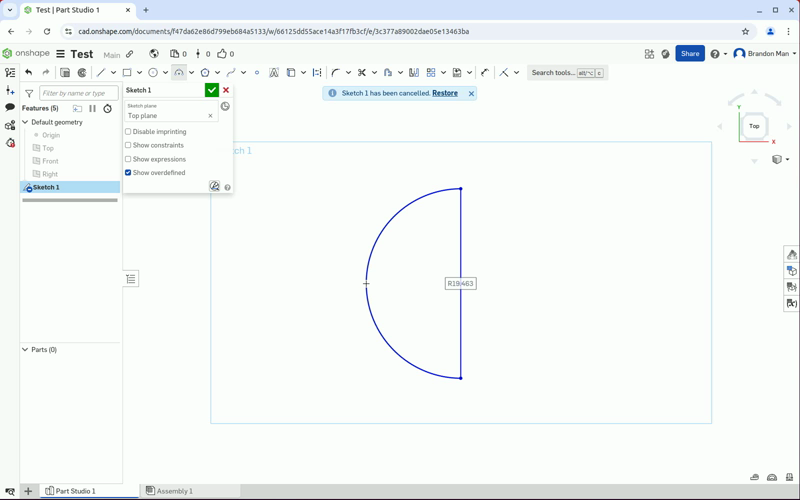
key(esc)
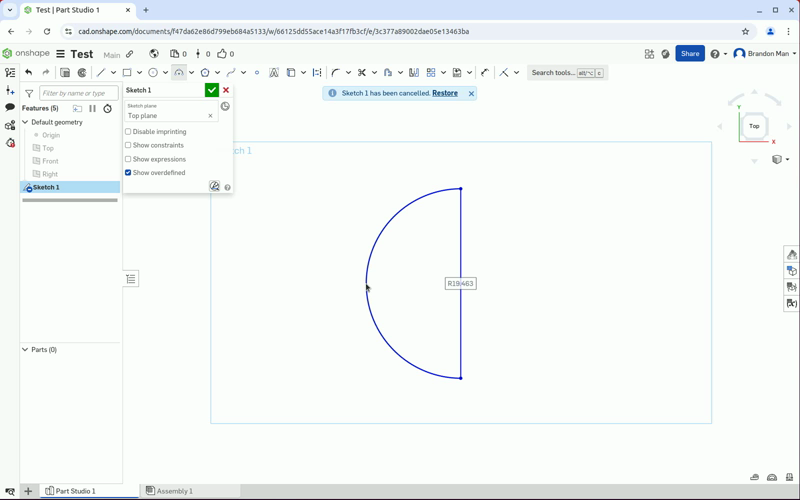
mouse_move(445, 213)
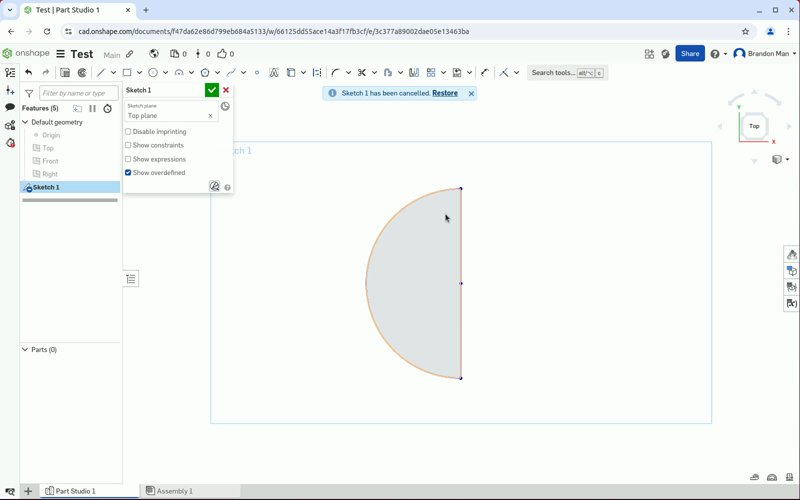
click(445, 213)
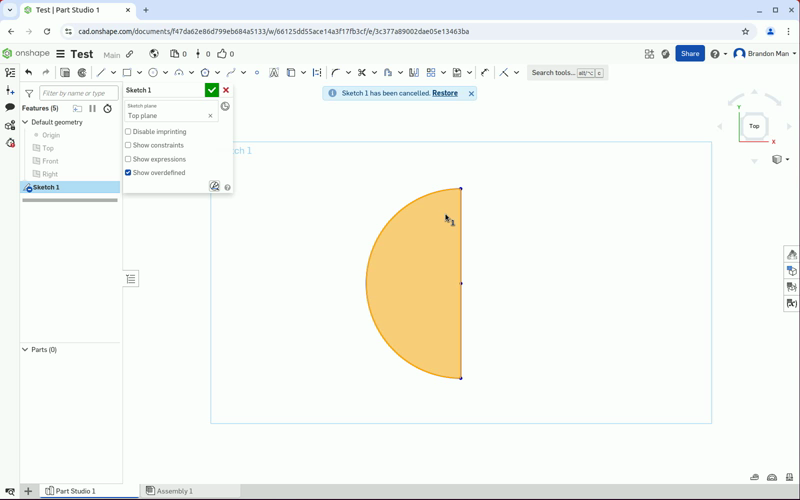
mouse_move(73, 352)
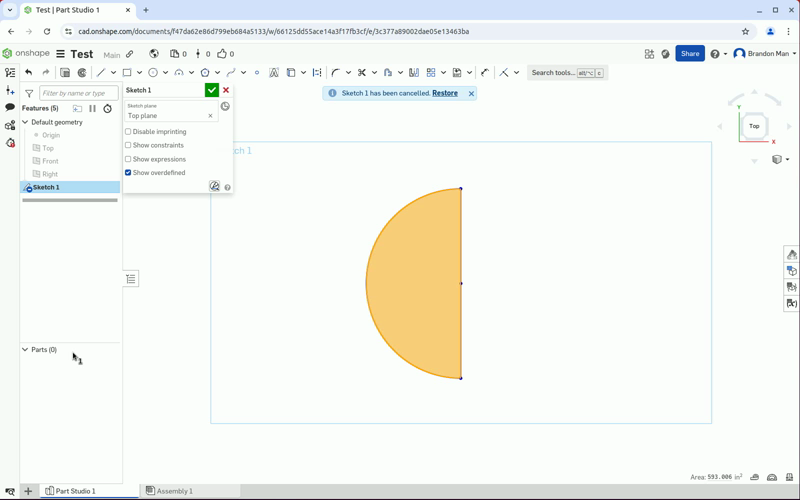
key(shift+y)
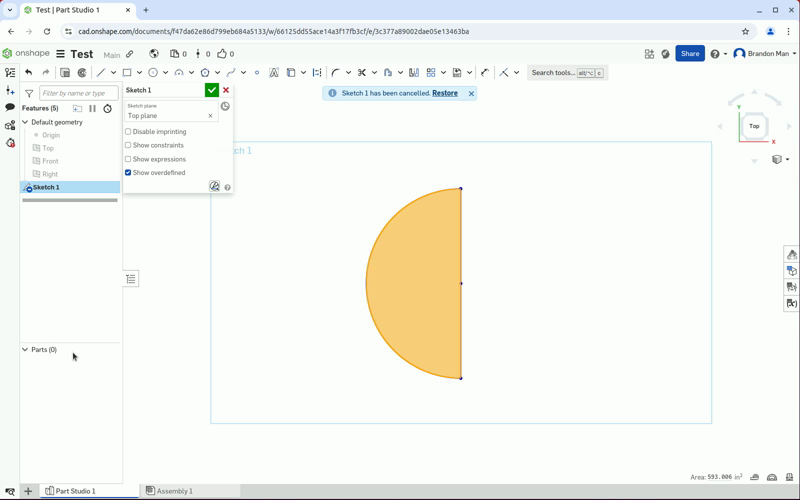
key(shift+e)
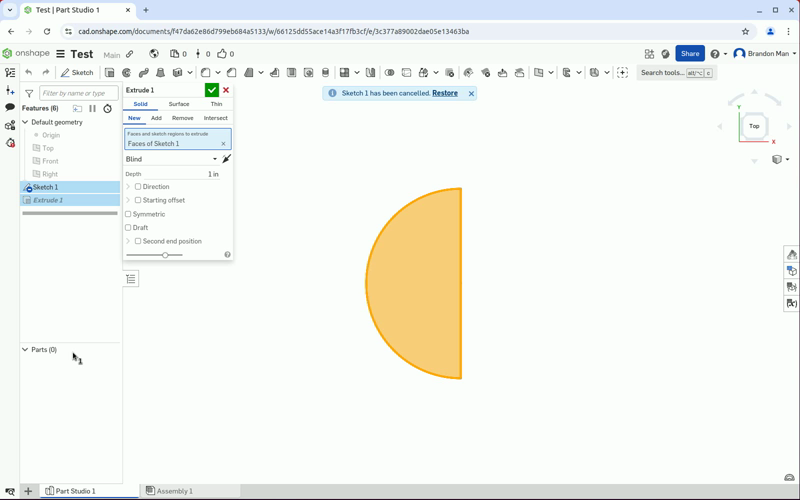
mouse_move(143, 106)
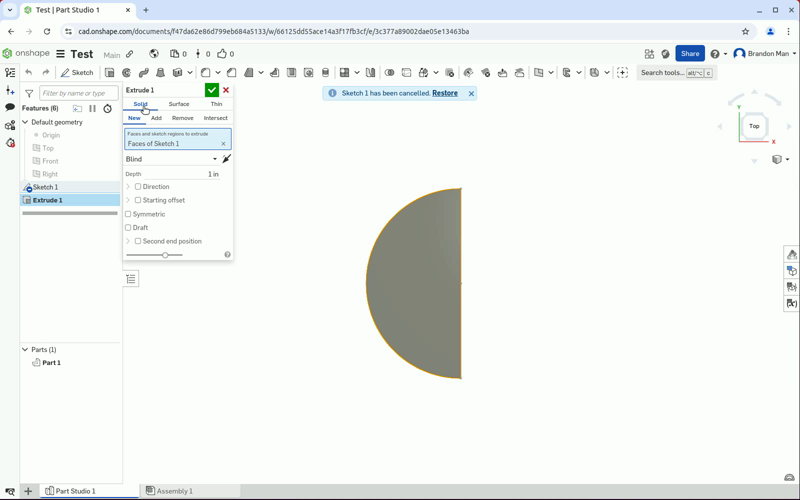
click(143, 106)
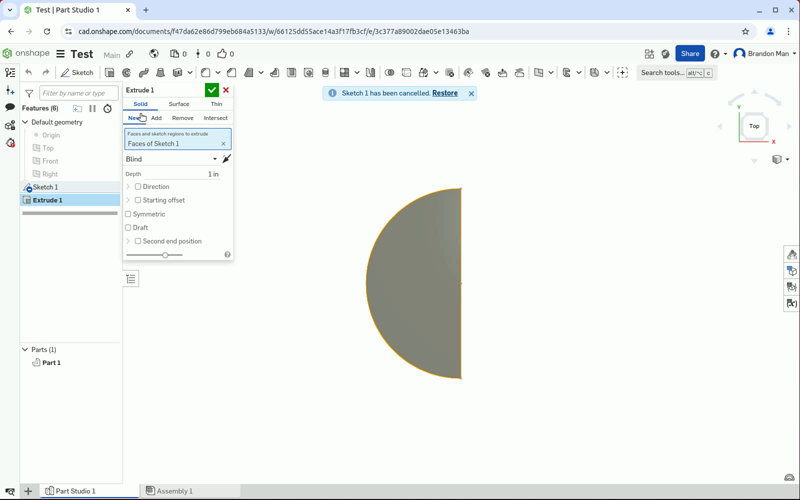
mouse_move(137, 120)
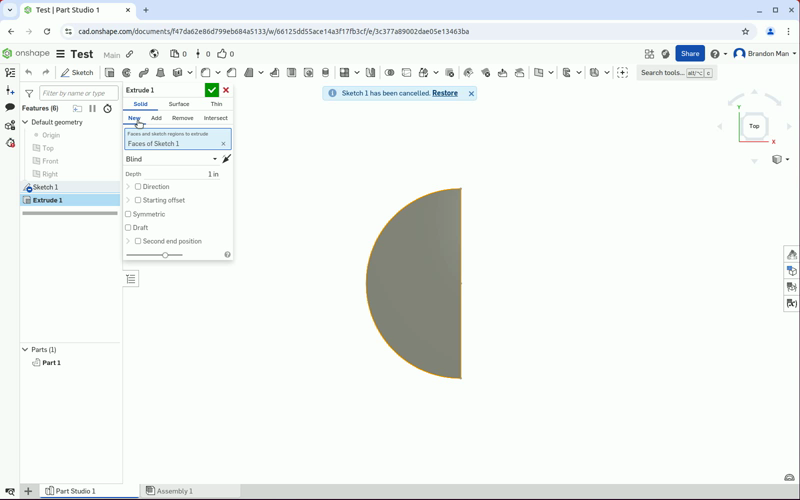
click(137, 120)
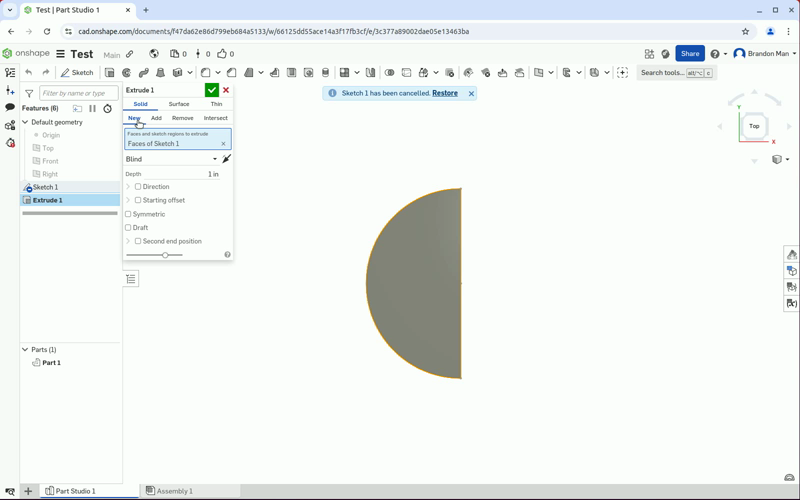
key(tab, 4)
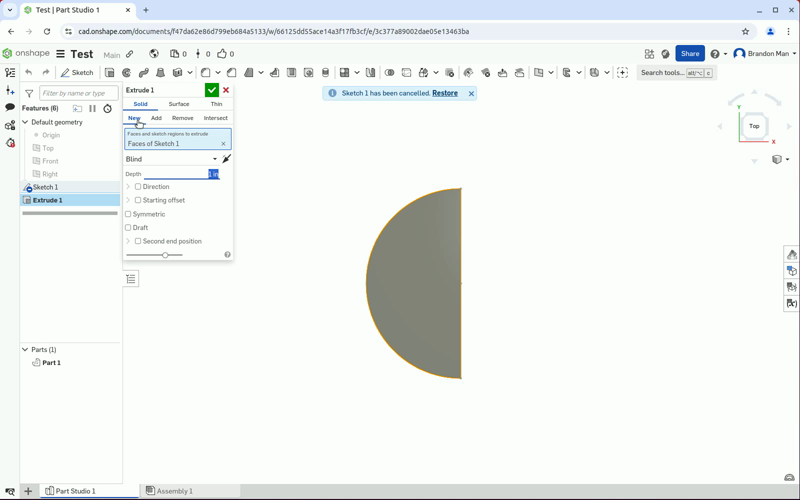
text(8.906)
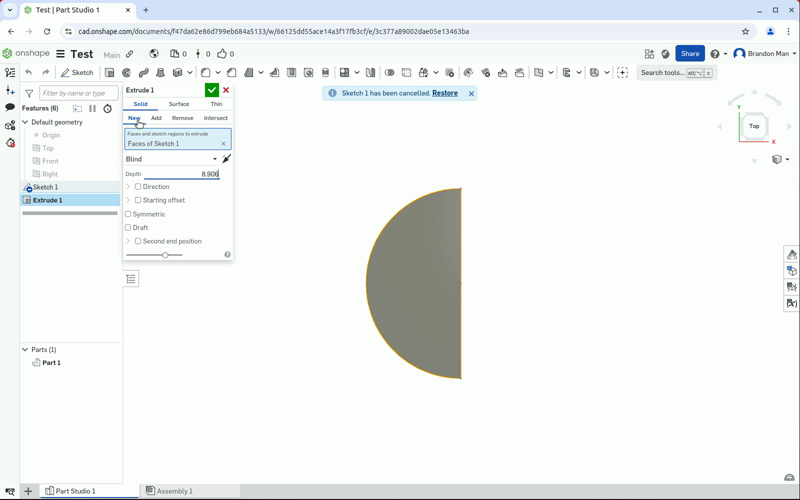
key(enter)
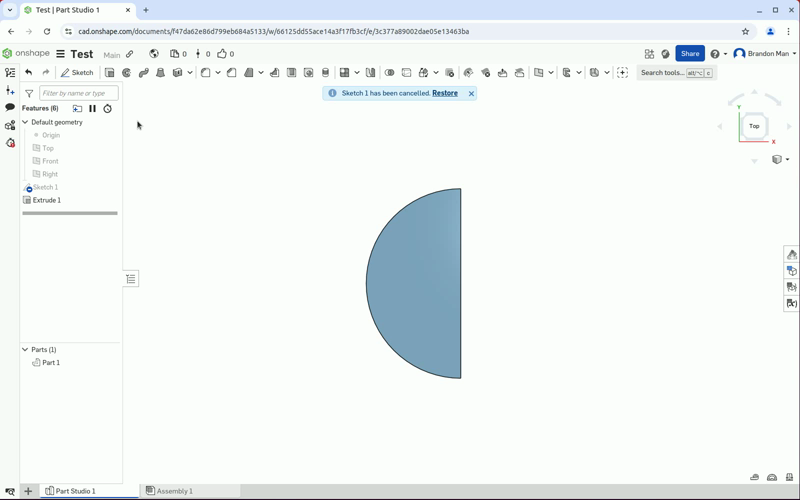
key(shift+h)
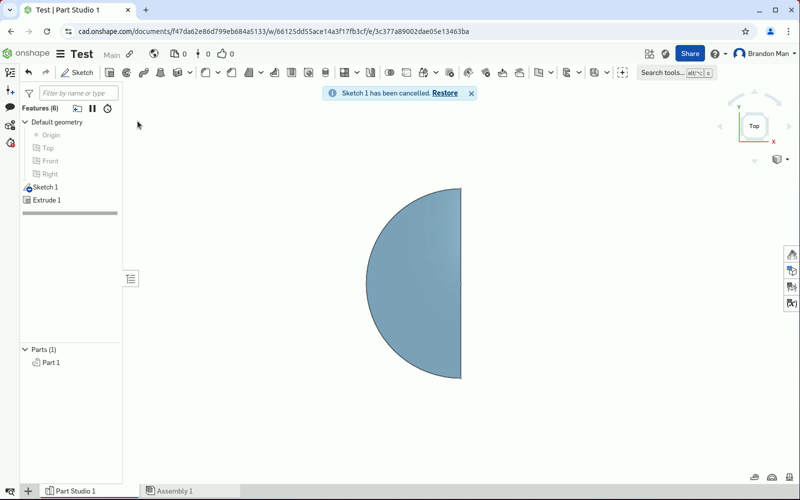
key(shift+h)
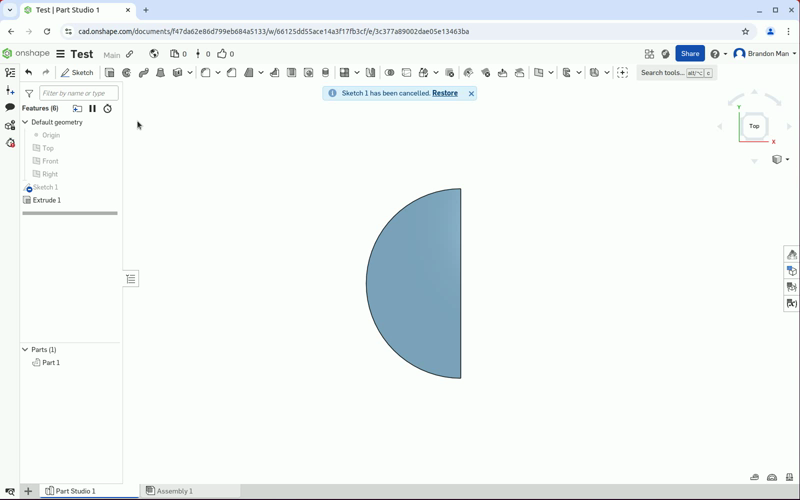
mouse_move(73, 189)
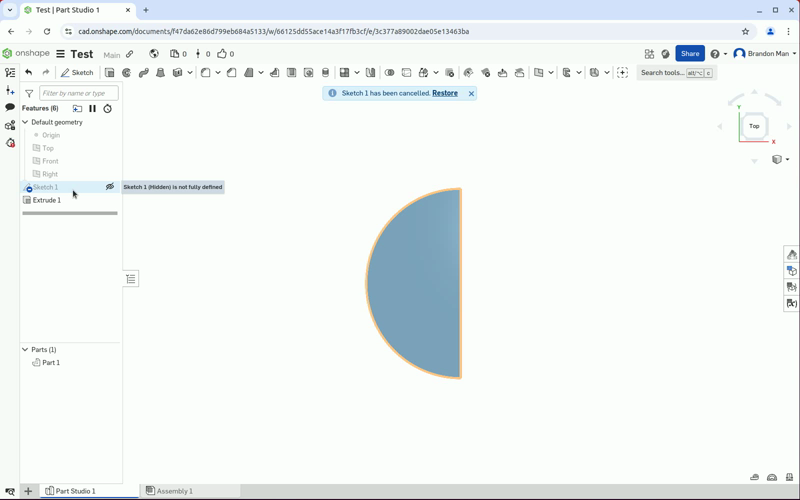
click(73, 189)
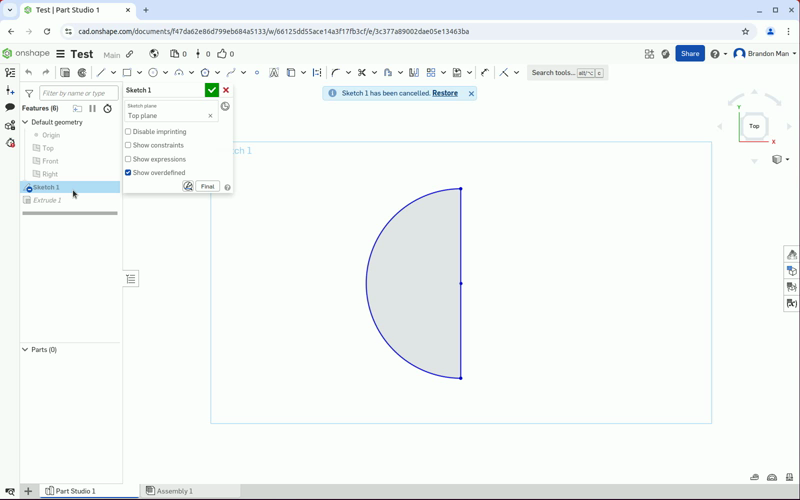
mouse_move(229, 92)
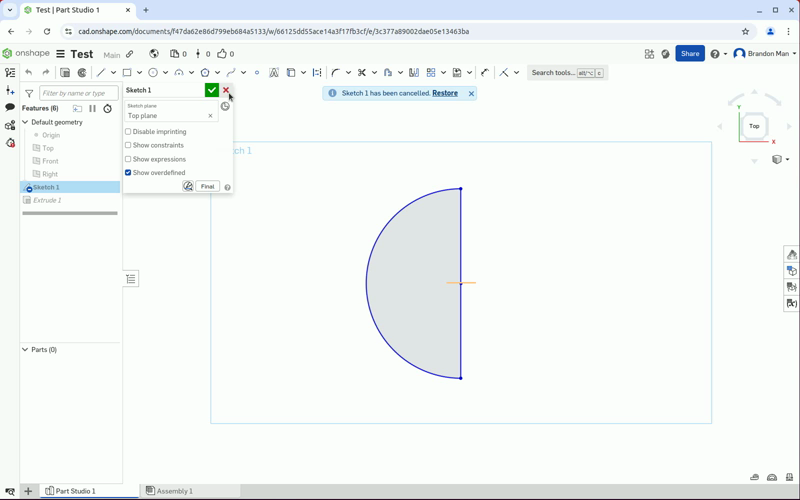
click(229, 92)
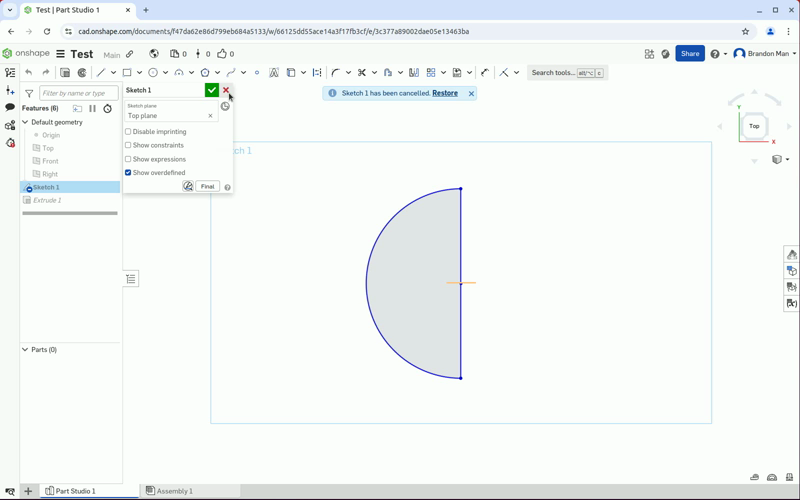
key(shift+s)
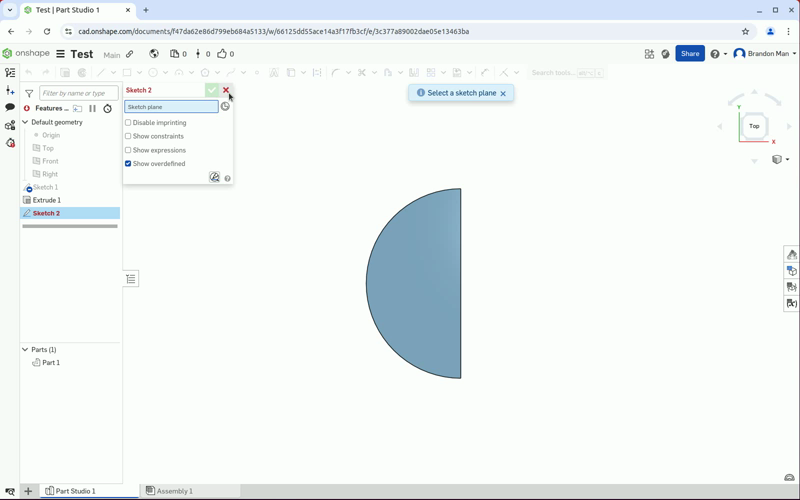
mouse_move(73, 150)
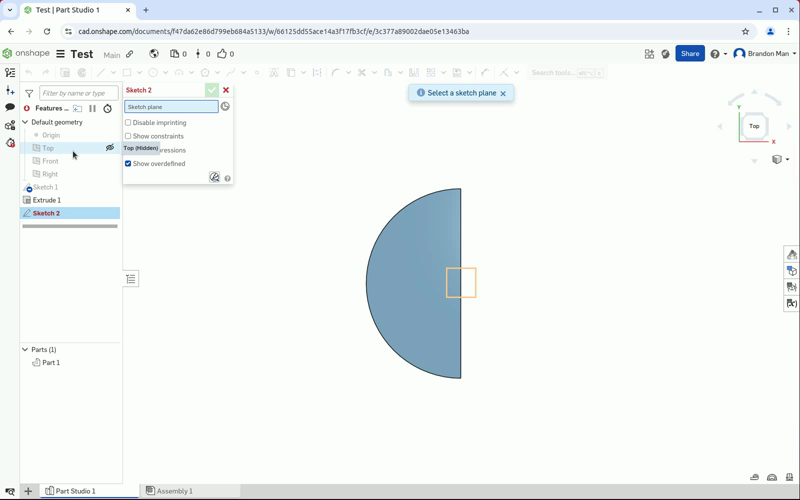
click(73, 150)
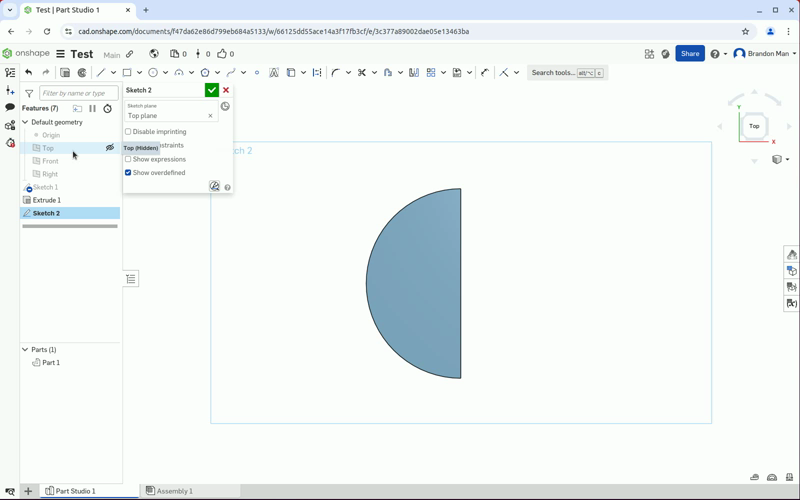
mouse_move(73, 352)
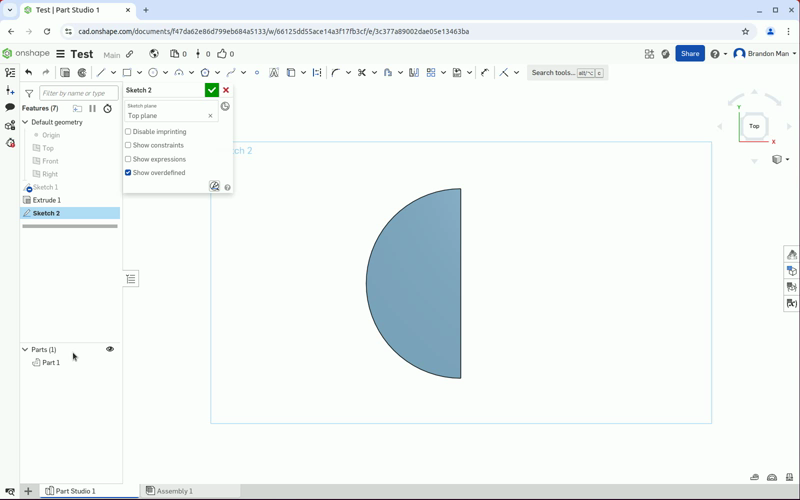
key(y)
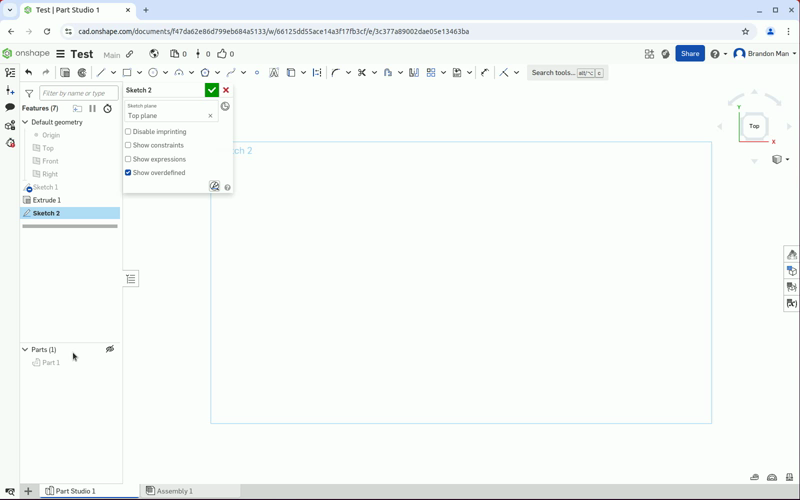
key(a)
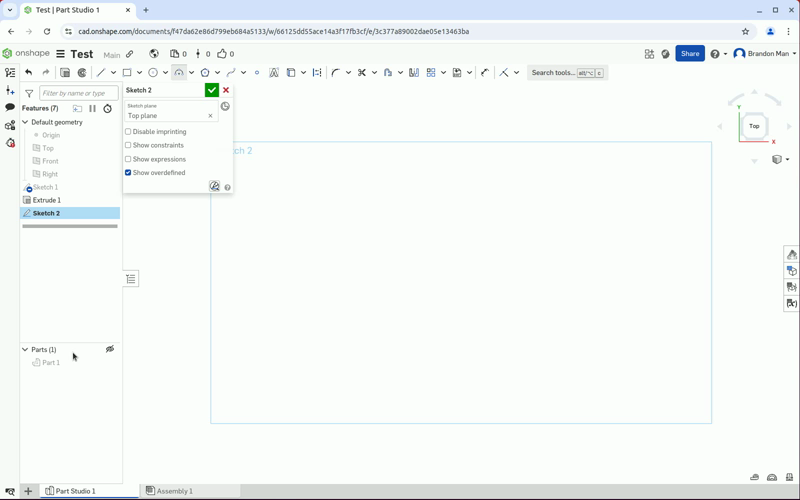
key_down(shift)
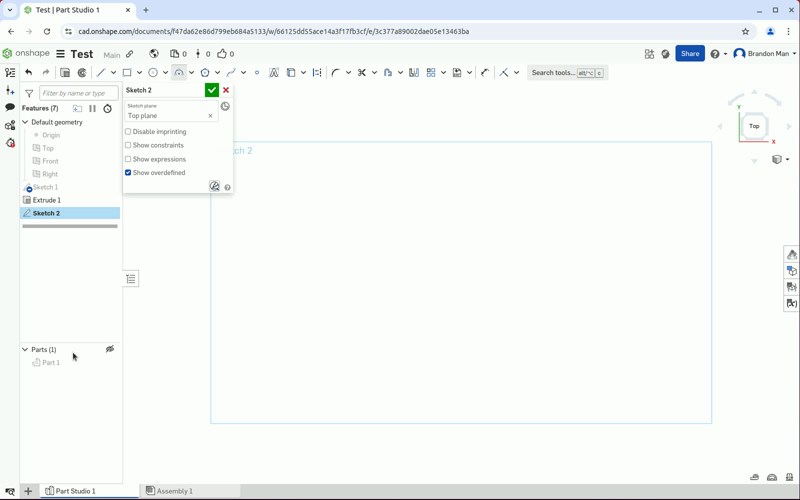
mouse_move(382, 170)
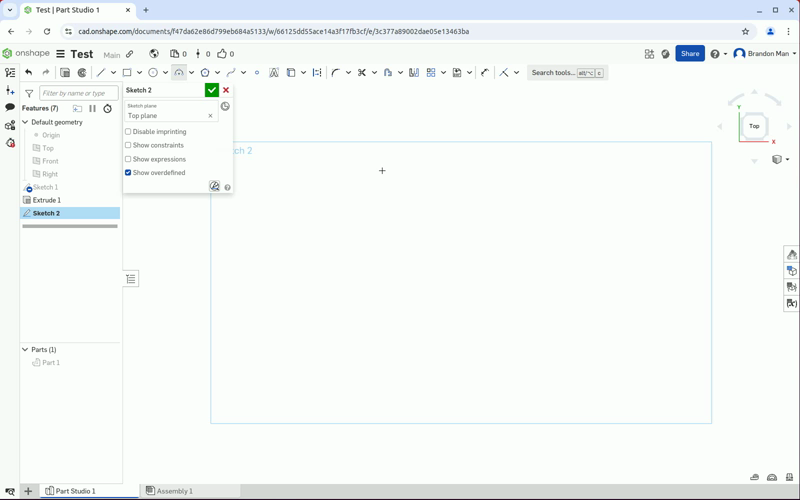
click(382, 170)
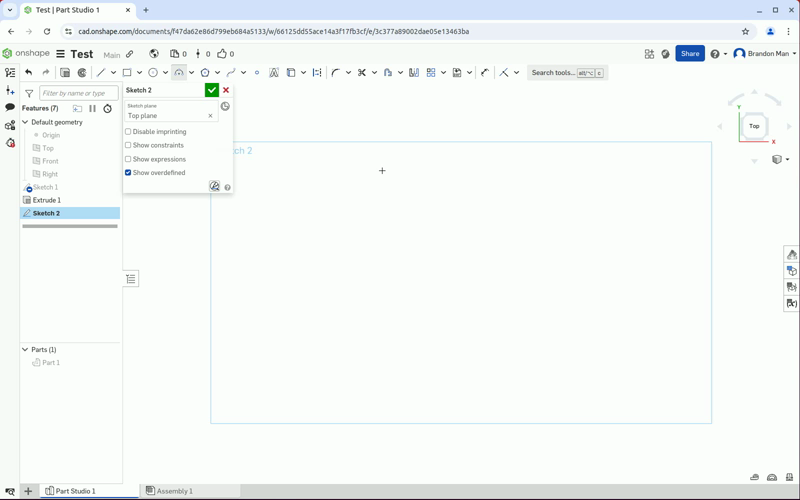
key_up(shift)
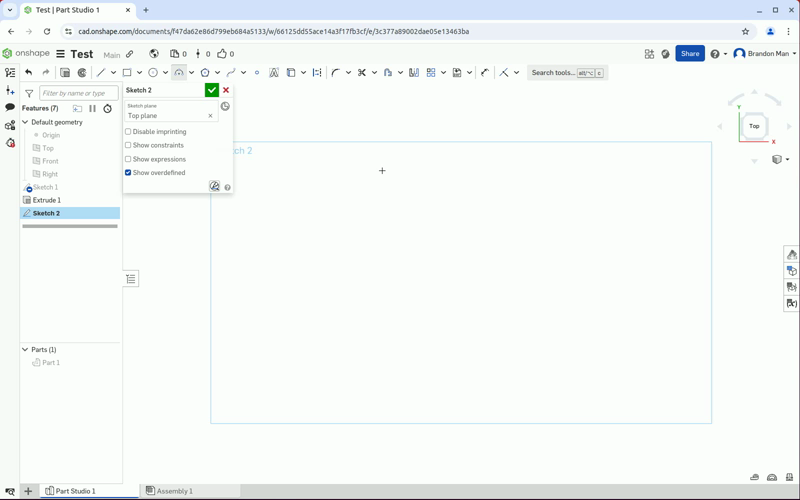
key_down(shift)
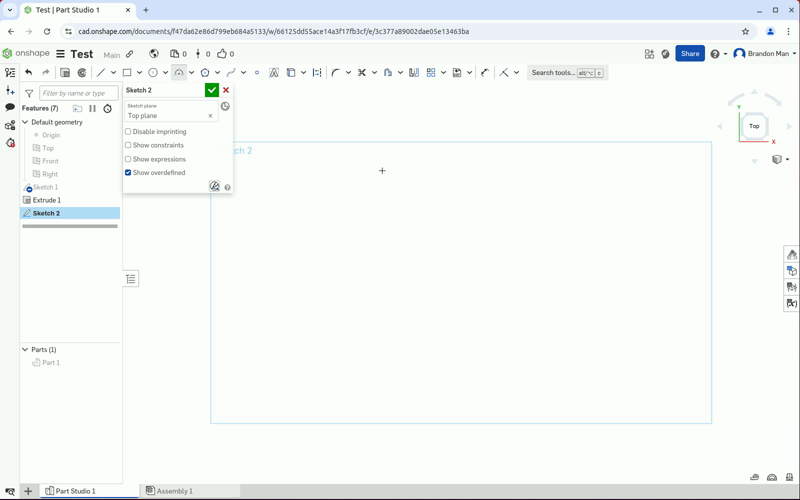
mouse_move(388, 223)
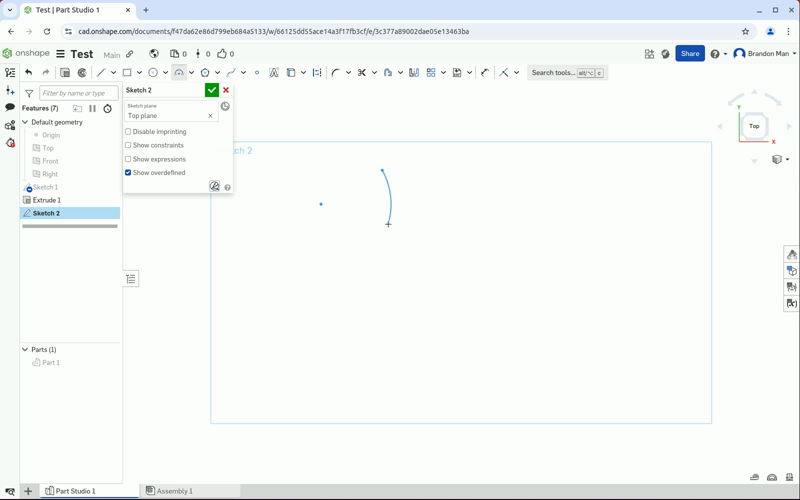
click(388, 223)
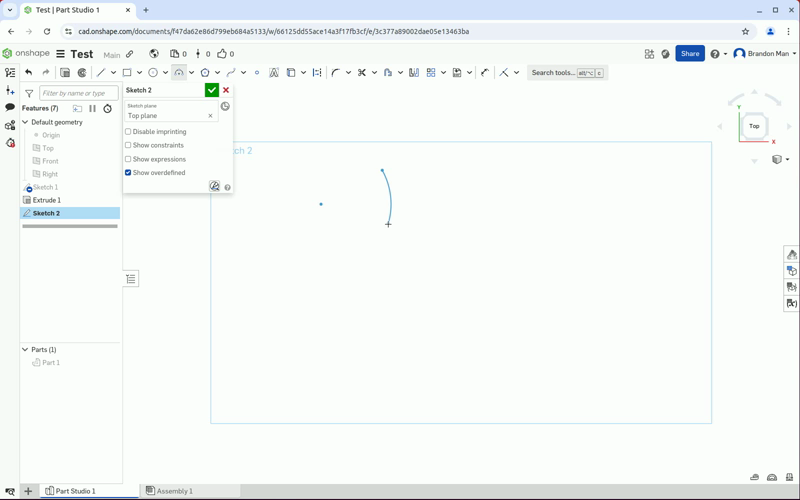
mouse_move(374, 198)
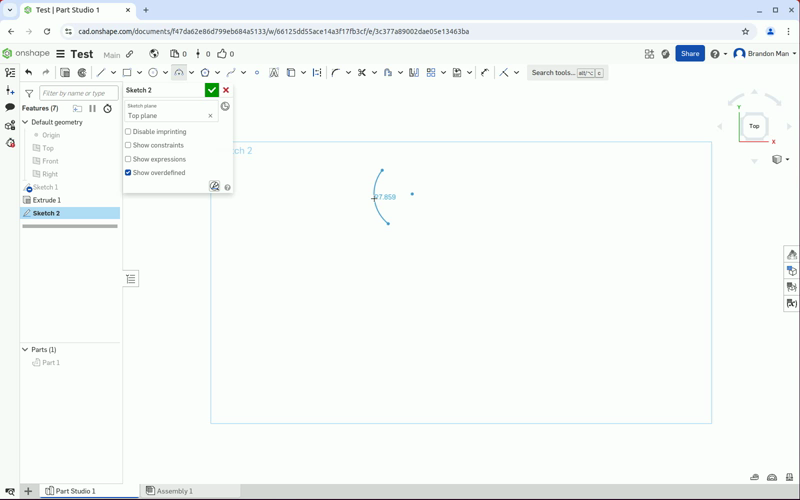
click(374, 198)
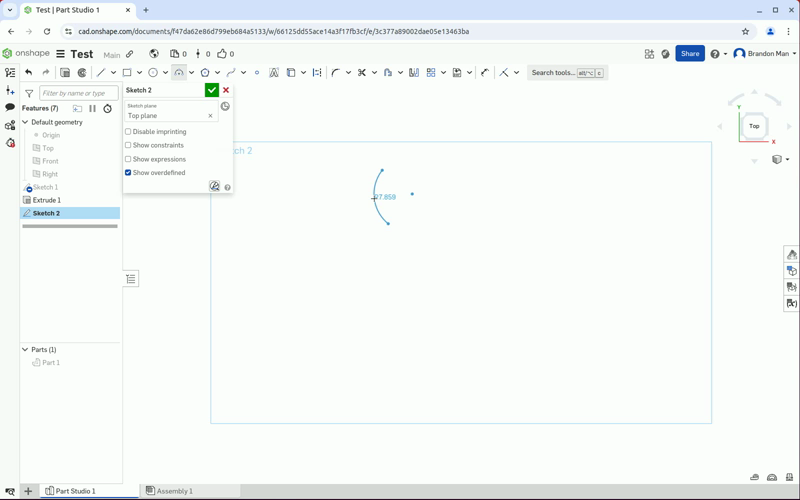
key_up(shift)
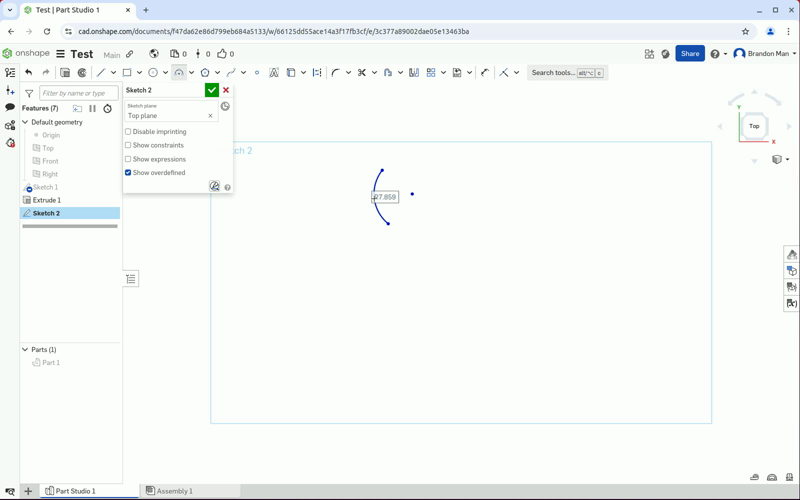
mouse_move(388, 223)
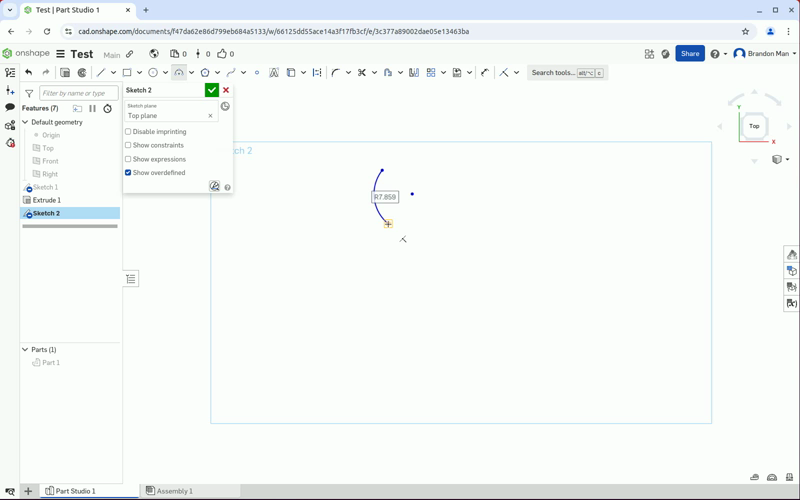
click(388, 223)
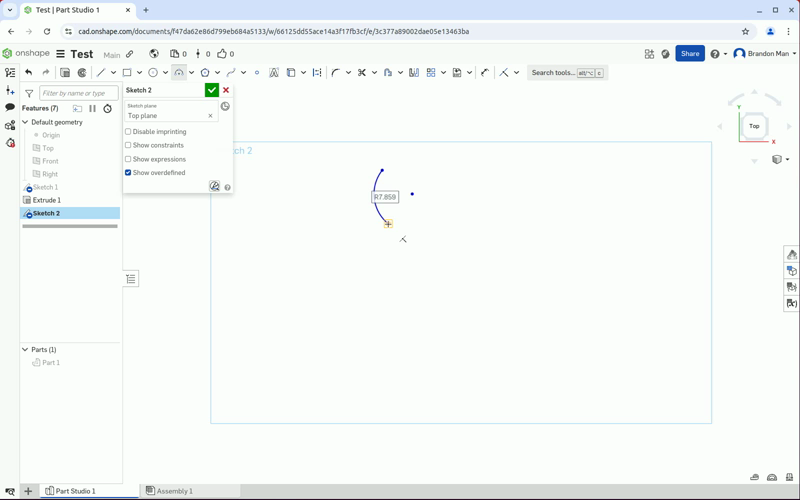
key_down(shift)
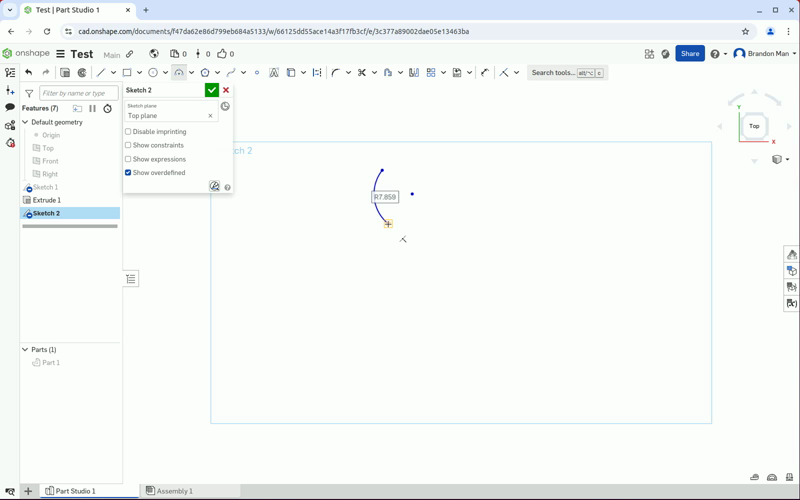
mouse_move(418, 198)
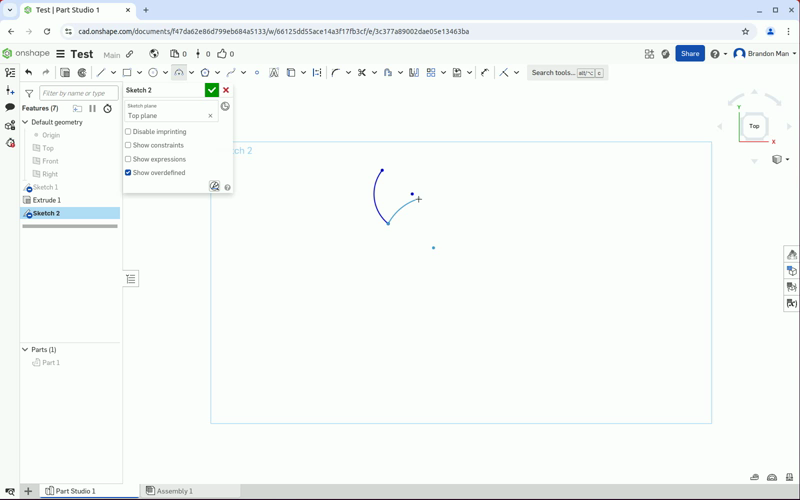
click(418, 198)
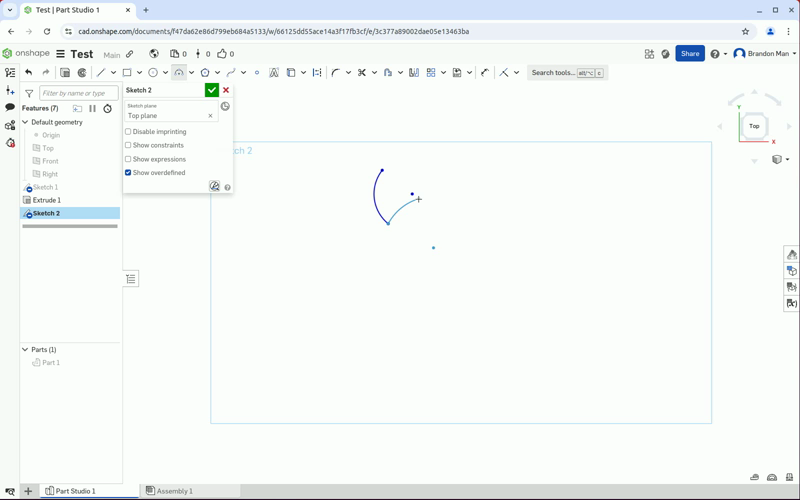
mouse_move(402, 209)
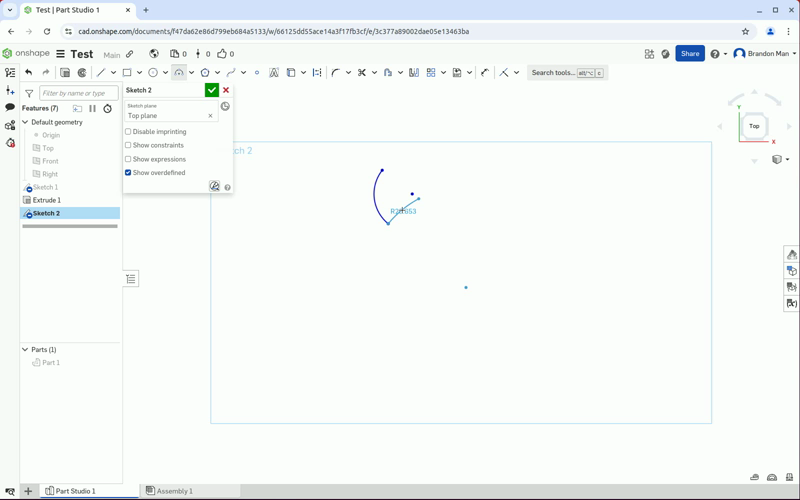
click(402, 209)
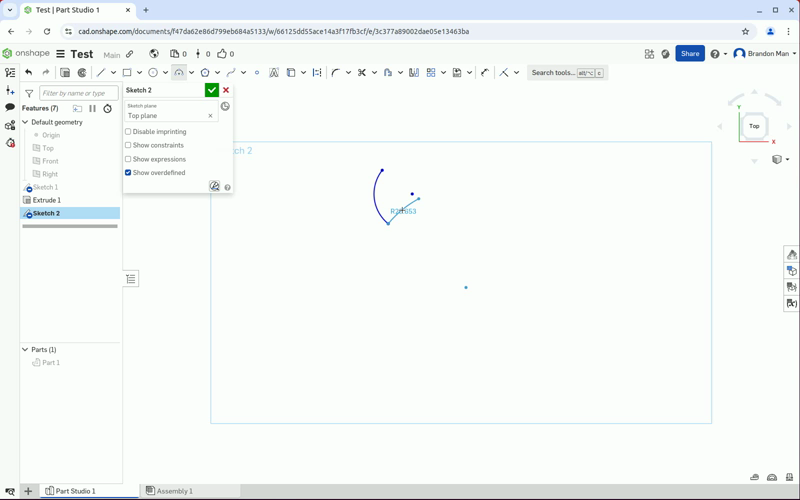
key_up(shift)
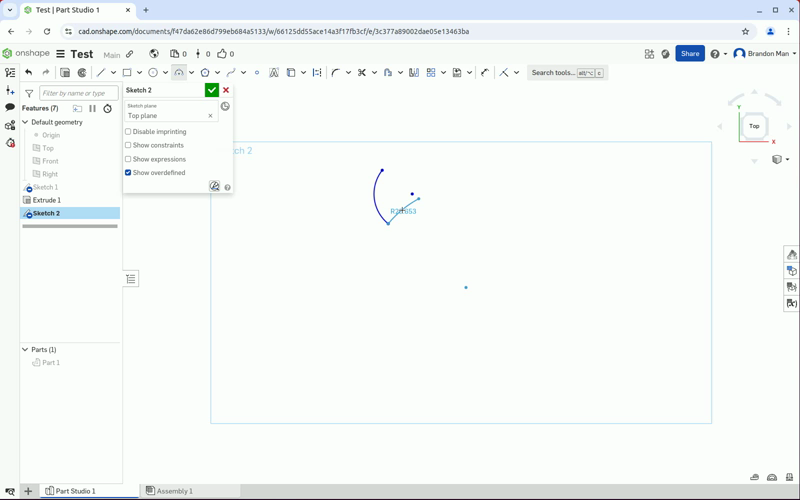
mouse_move(418, 198)
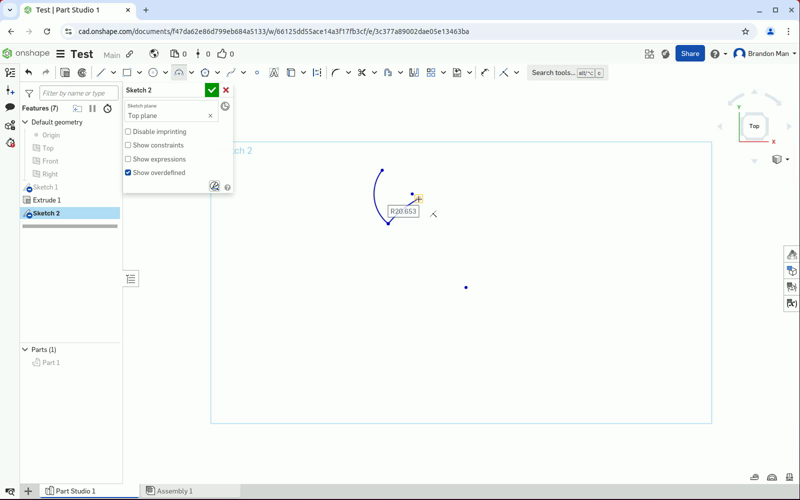
click(418, 198)
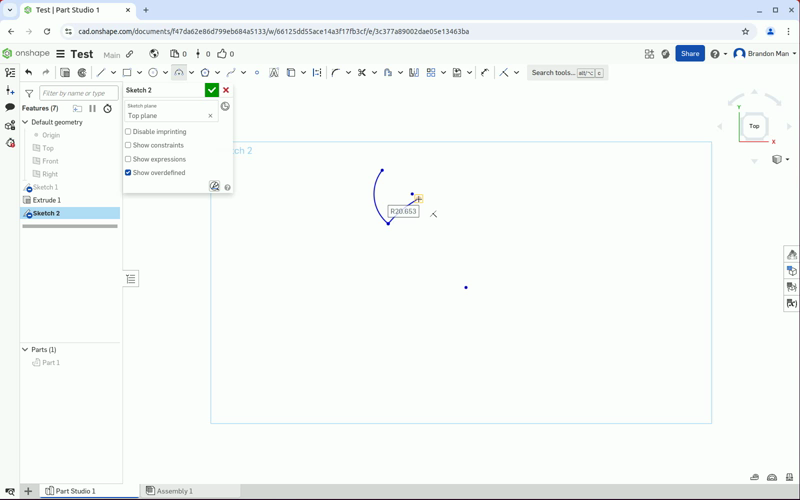
mouse_move(382, 170)
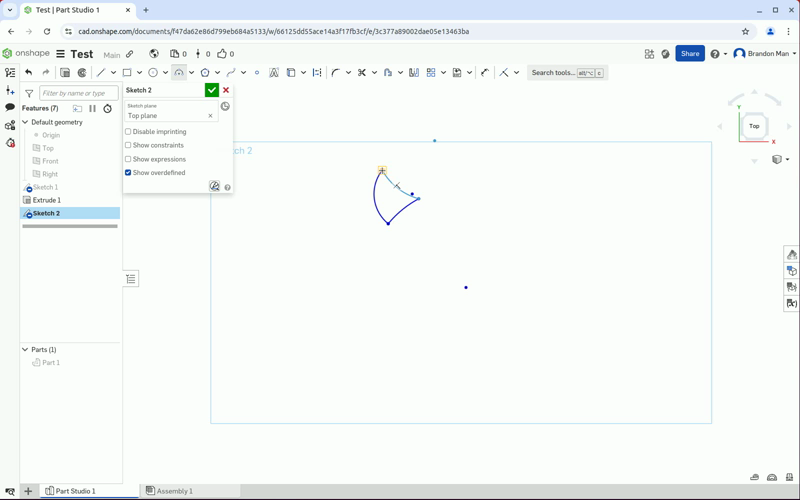
click(382, 170)
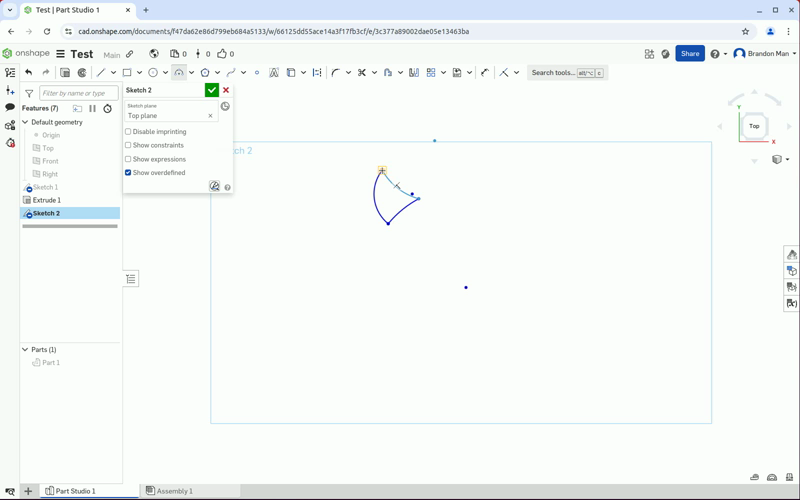
key_down(shift)
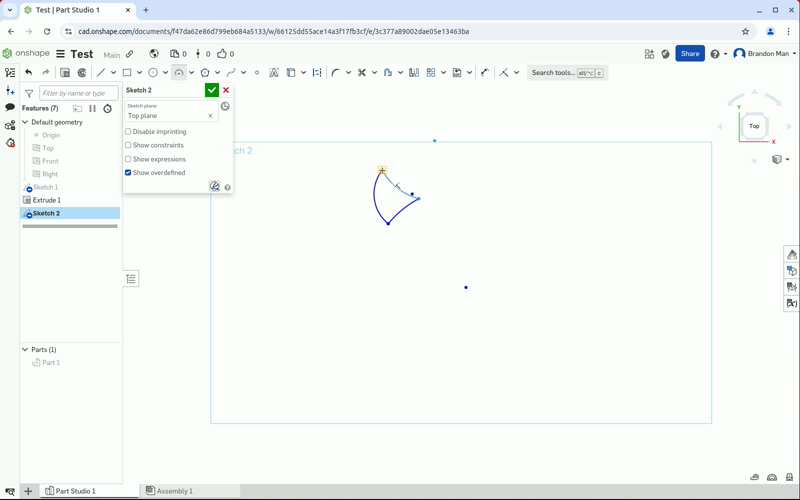
mouse_move(405, 177)
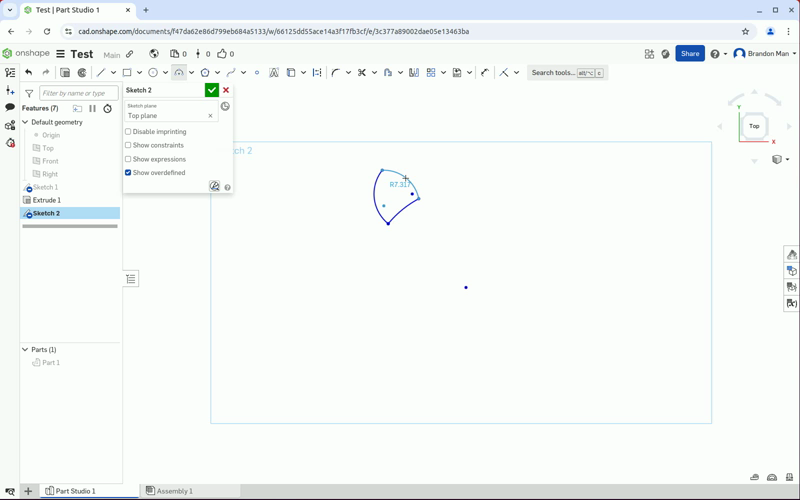
click(405, 177)
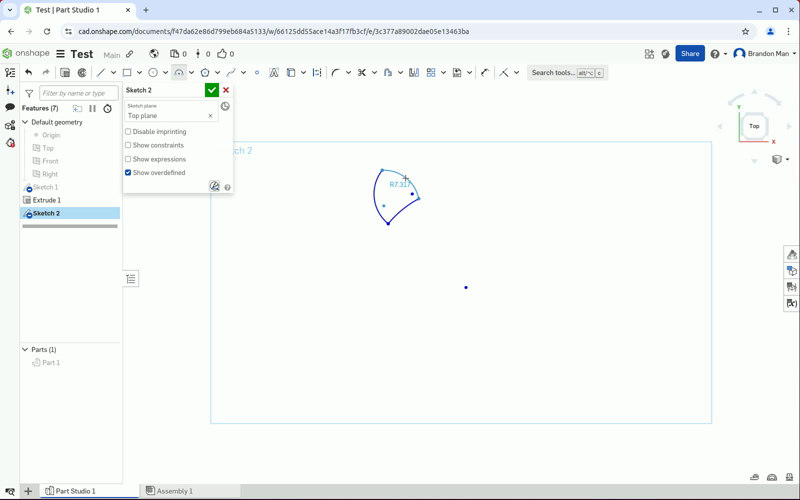
key_up(shift)
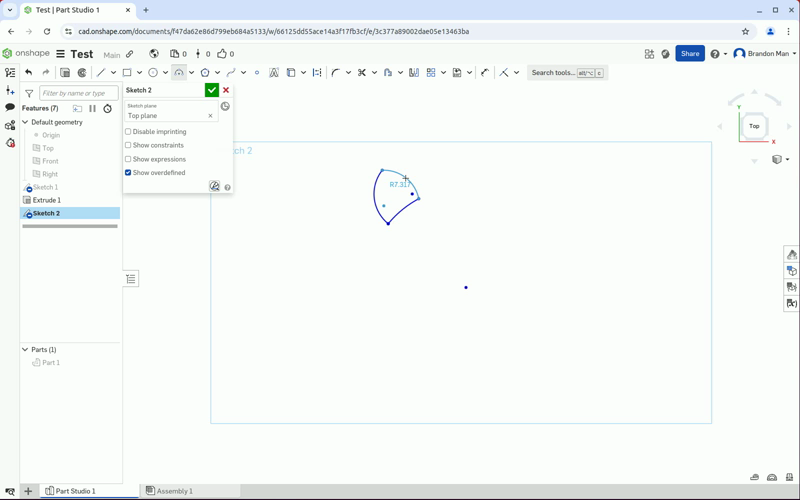
key(esc)
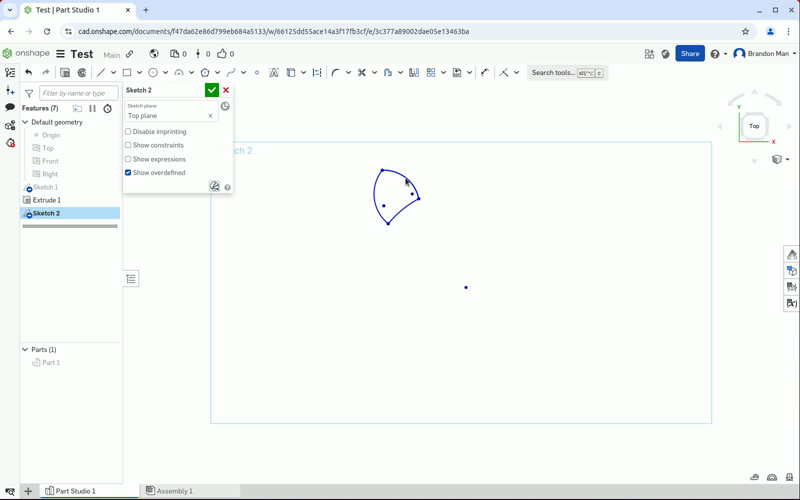
mouse_move(389, 208)
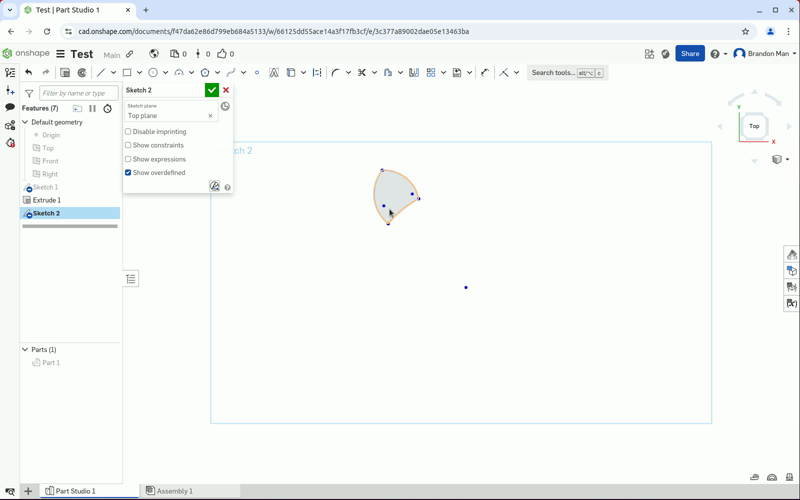
scroll(6)
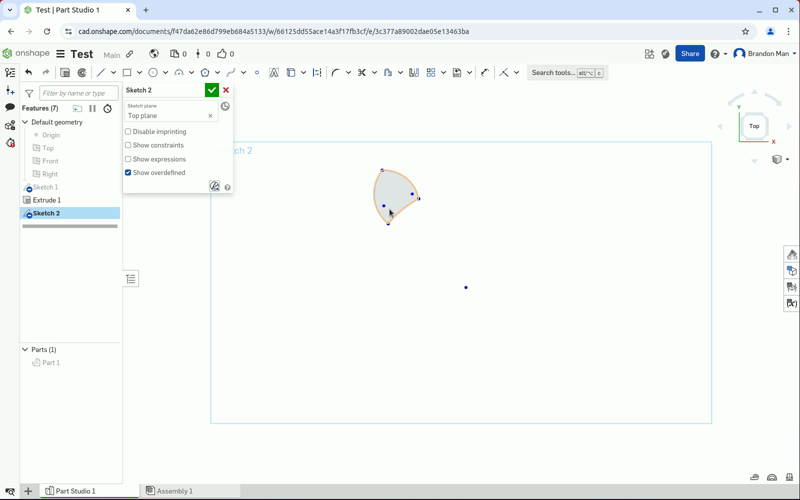
scroll(6)
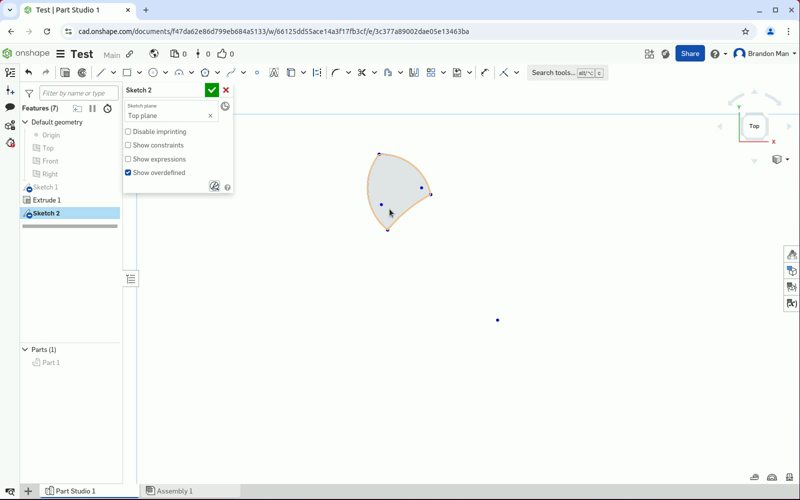
scroll(6)
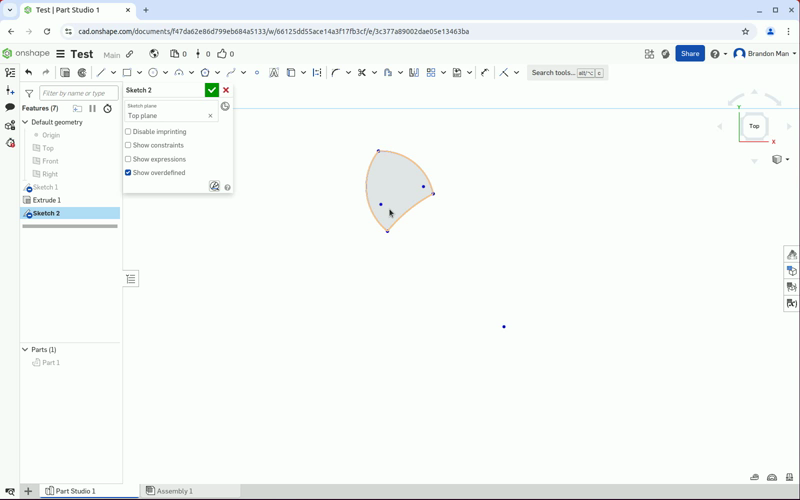
scroll(6)
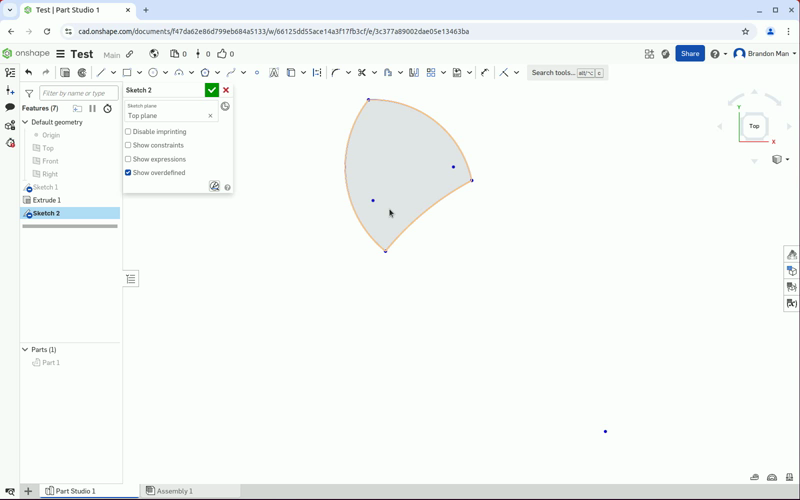
scroll(6)
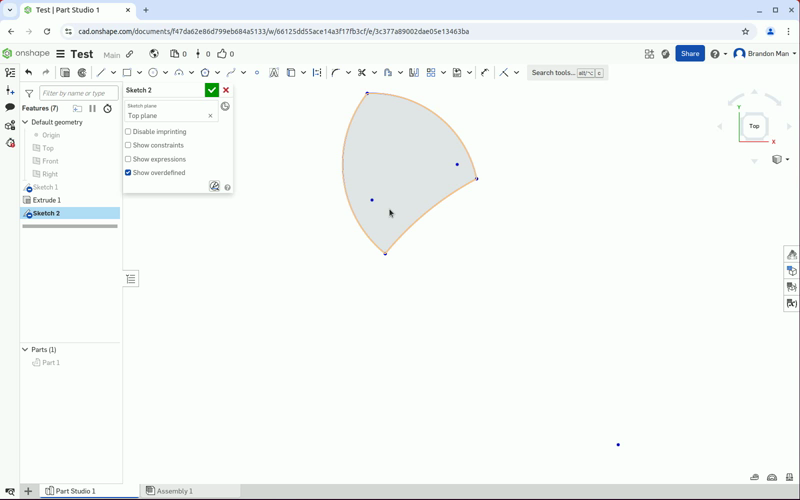
scroll(6)
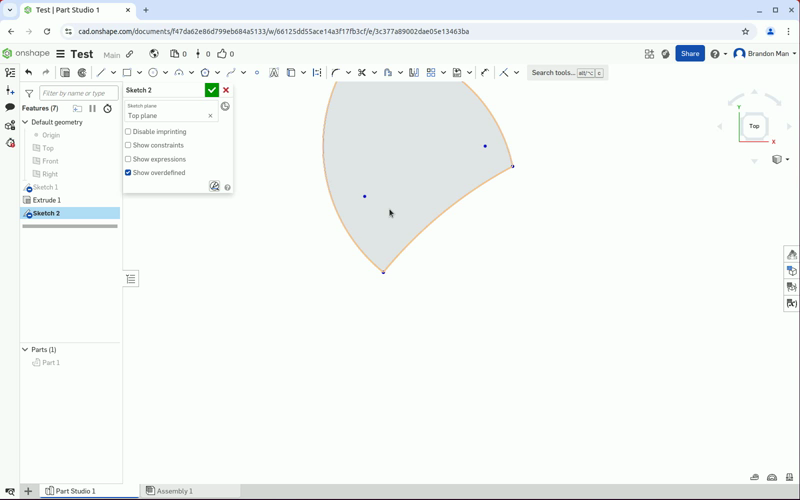
scroll(6)
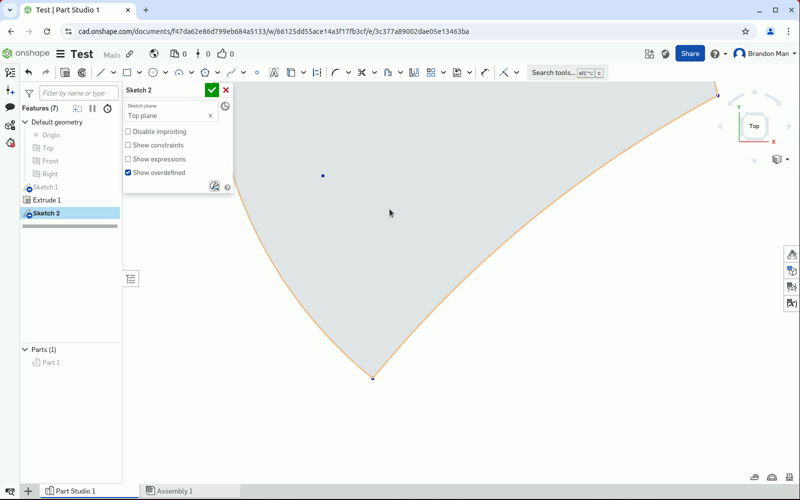
click(389, 208)
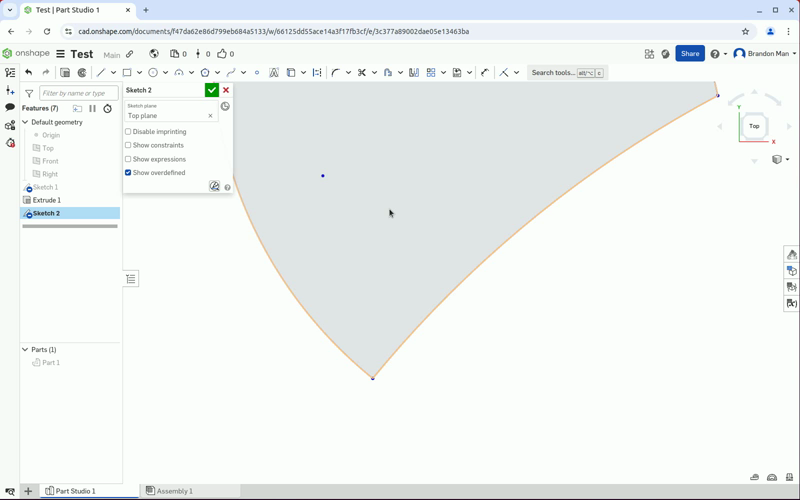
scroll(-6)
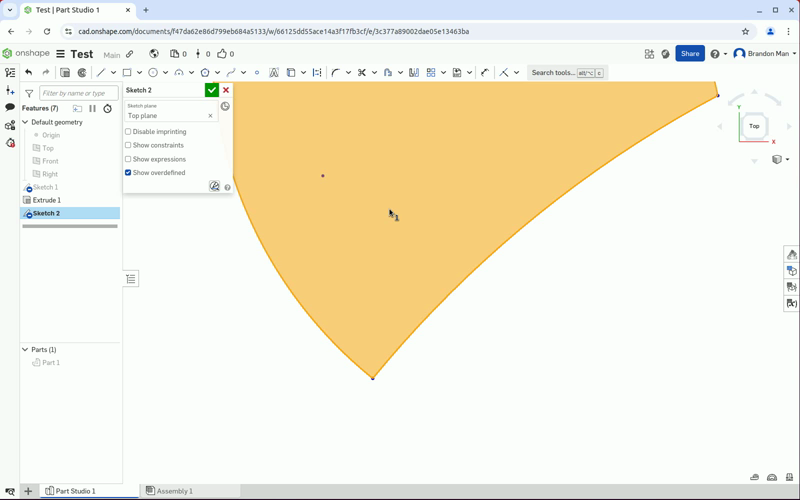
scroll(-6)
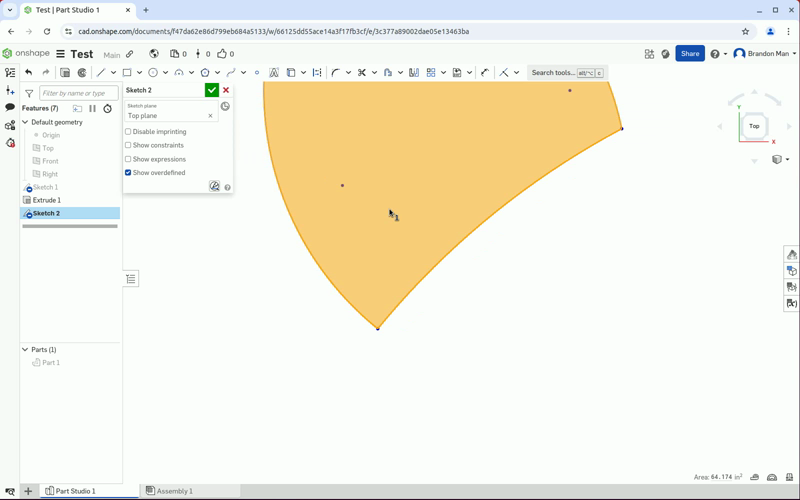
scroll(-6)
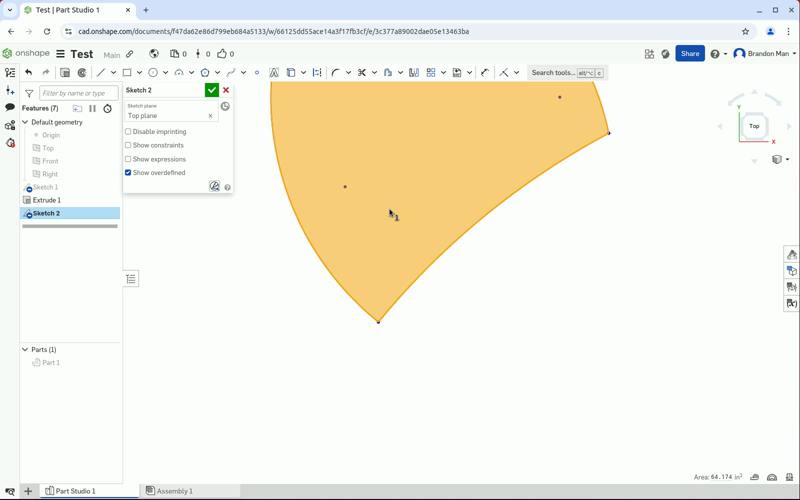
scroll(-6)
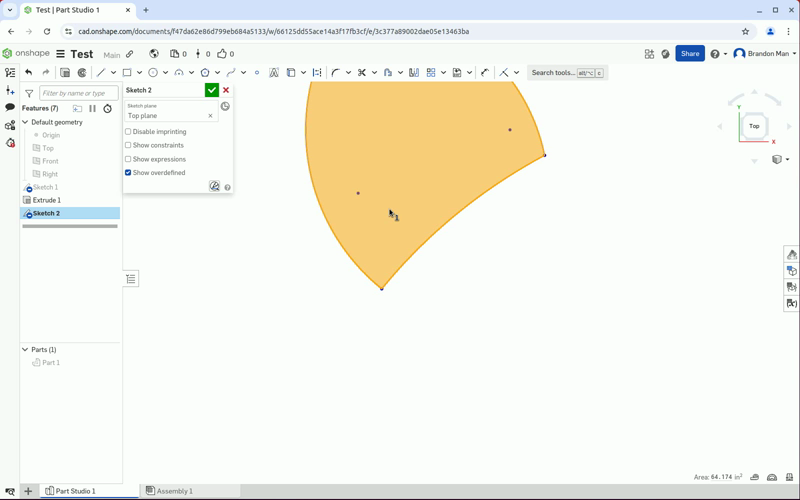
scroll(-6)
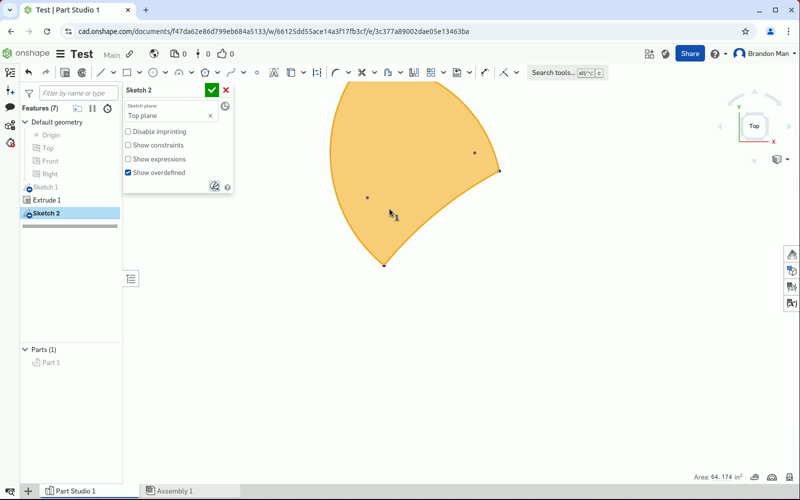
scroll(-6)
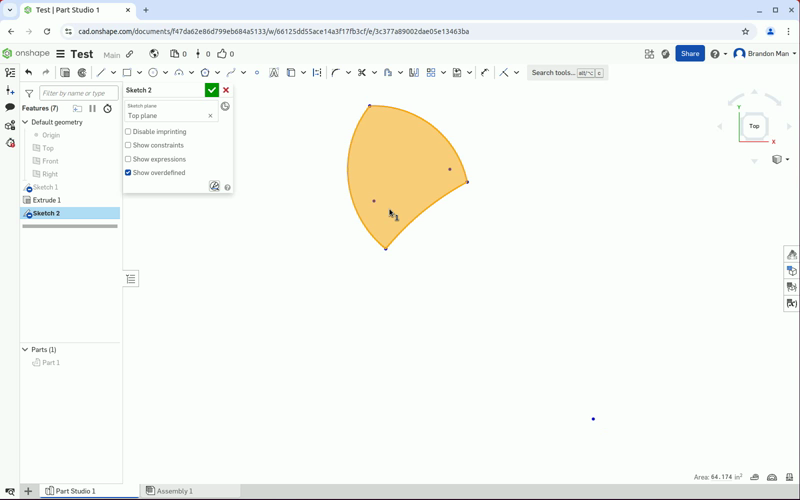
scroll(-6)
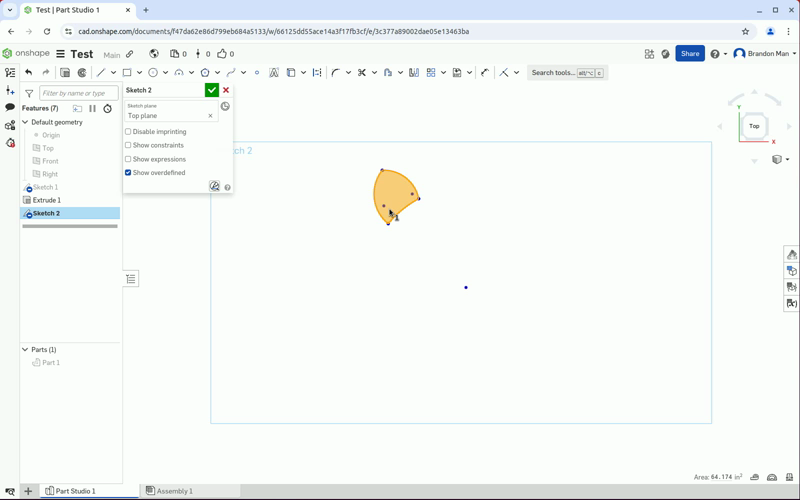
mouse_move(73, 352)
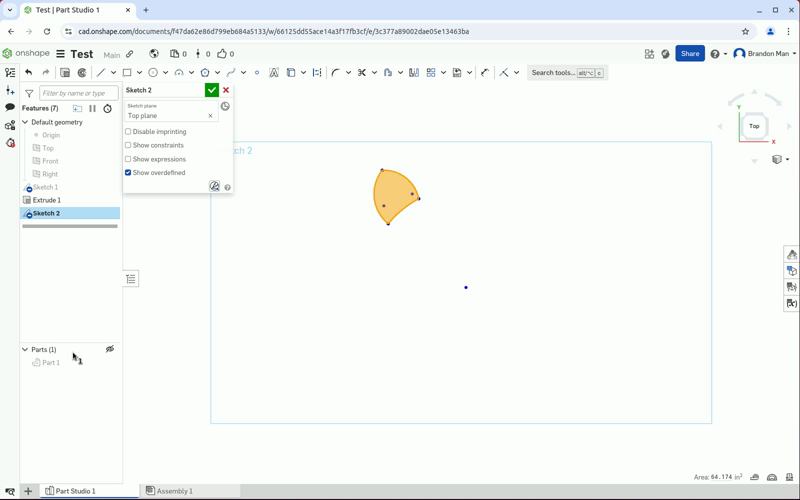
key(shift+y)
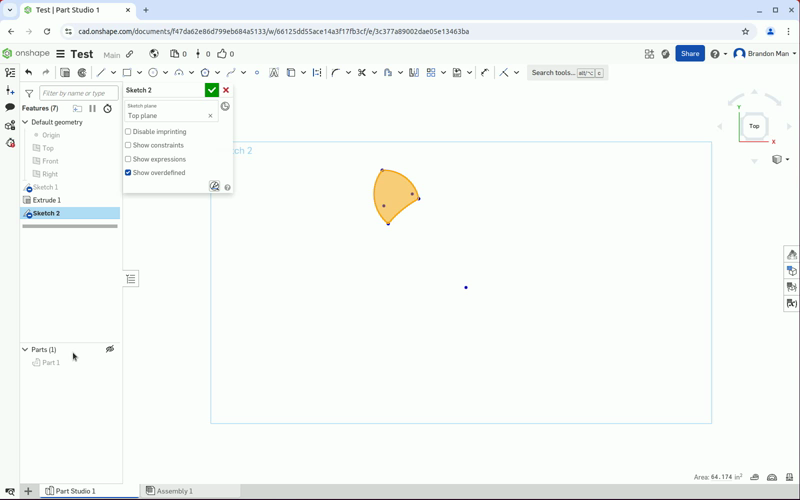
key(shift+e)
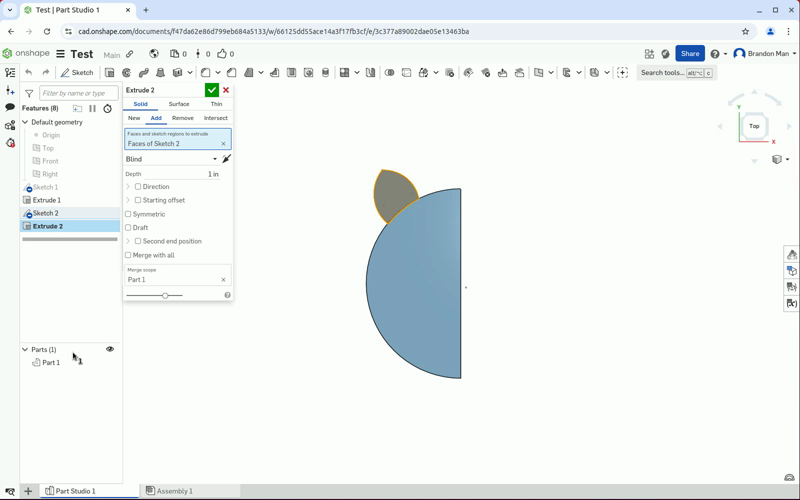
mouse_move(143, 106)
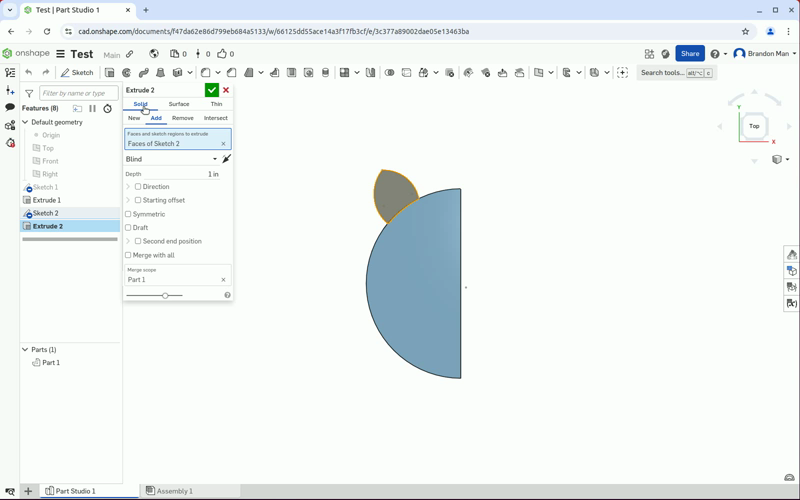
click(143, 106)
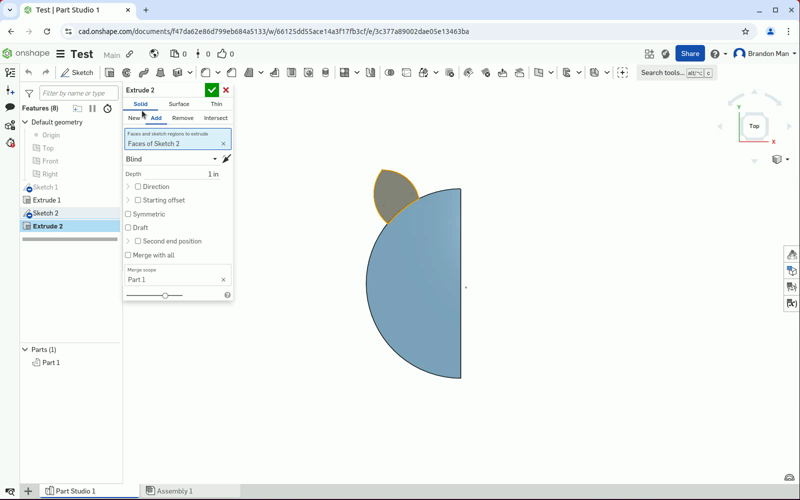
mouse_move(137, 120)
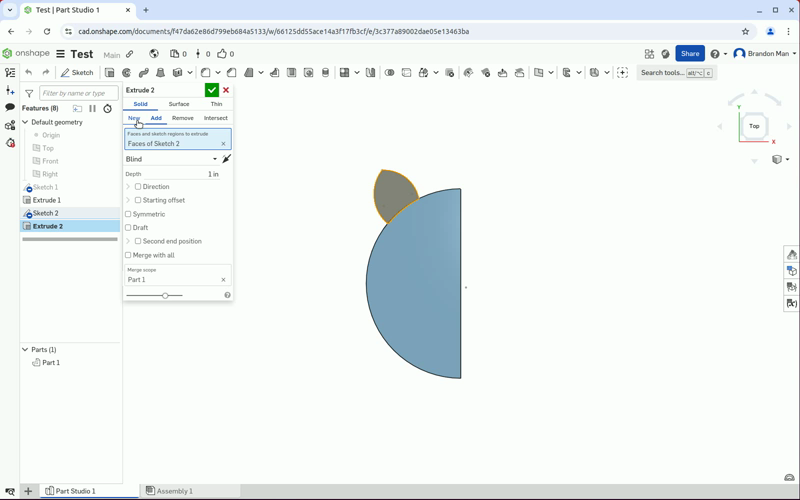
click(137, 120)
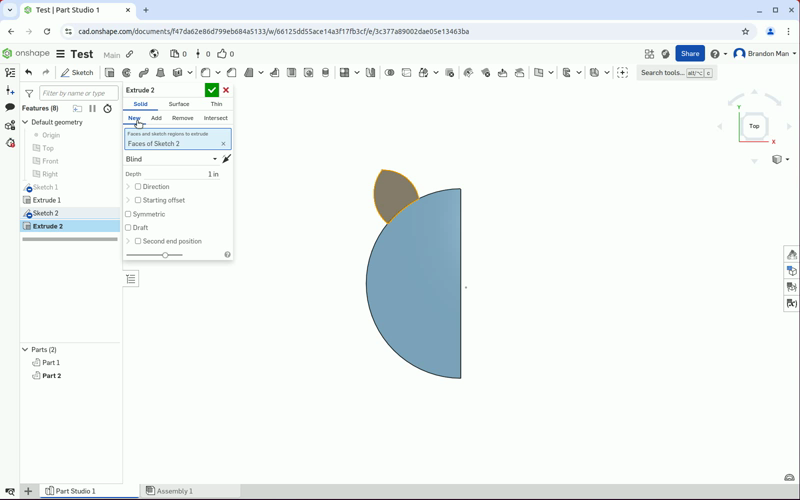
key(tab, 4)
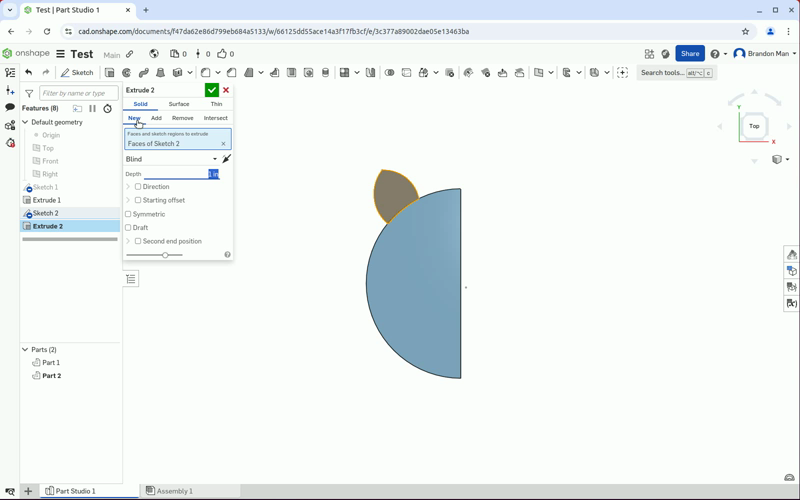
text(8.906)
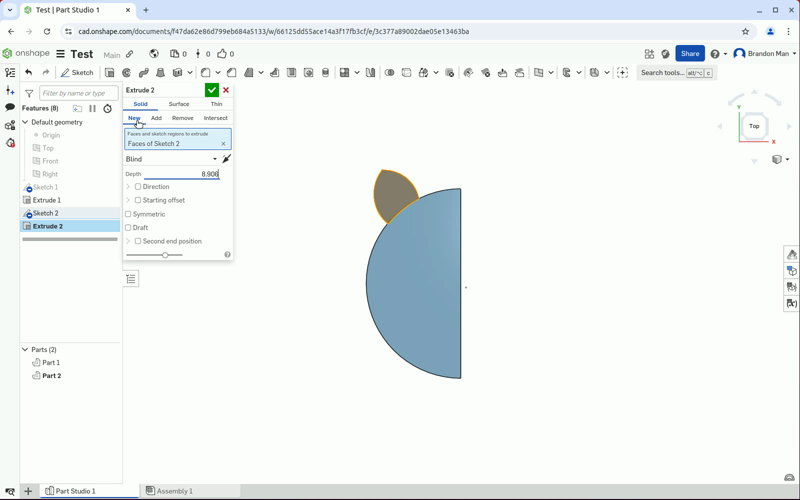
key(enter)
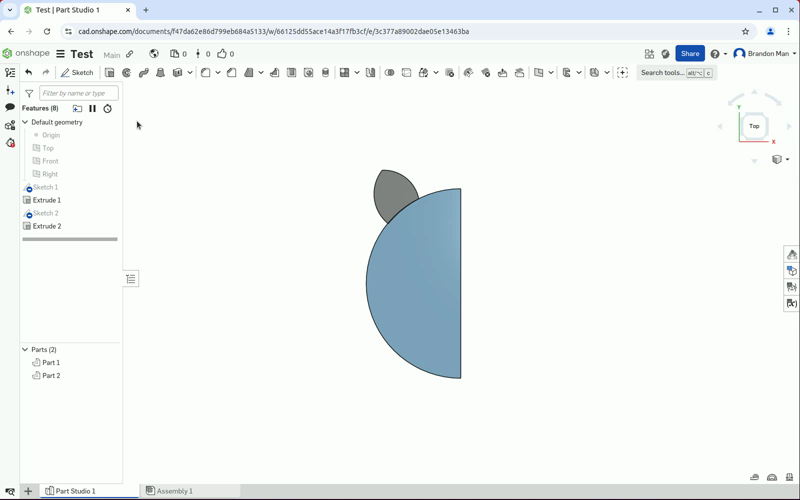
key(shift+h)
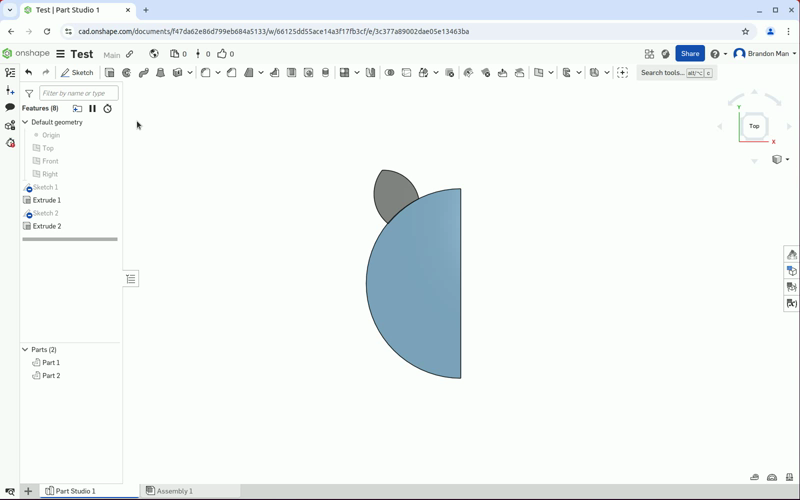
key(shift+h)
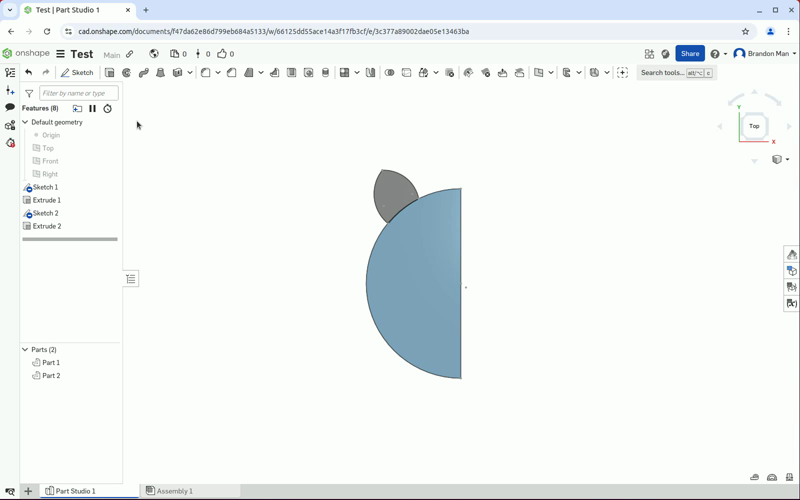
key(shift+7)
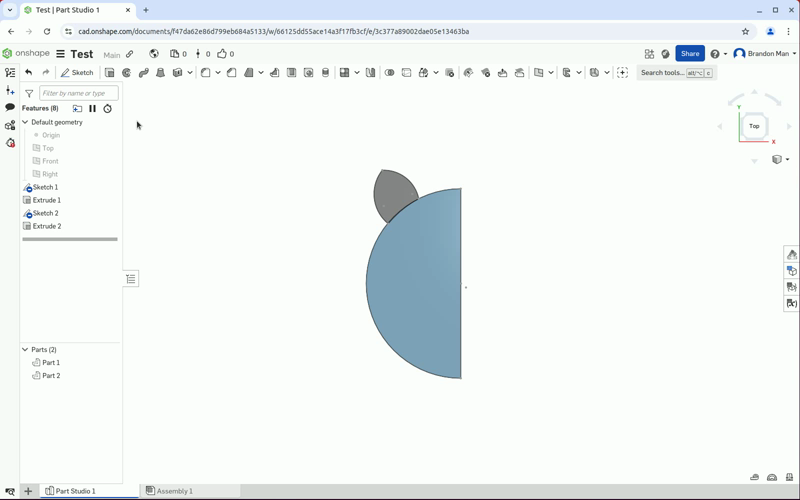
key(up, 3)
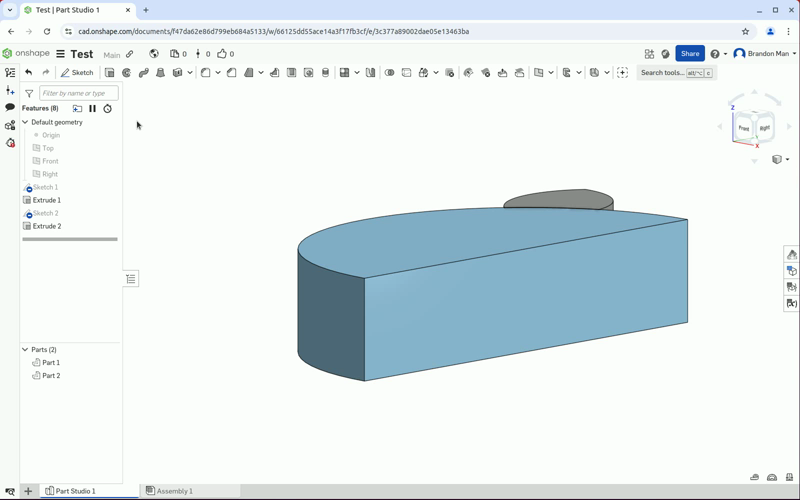
key(left, 3)
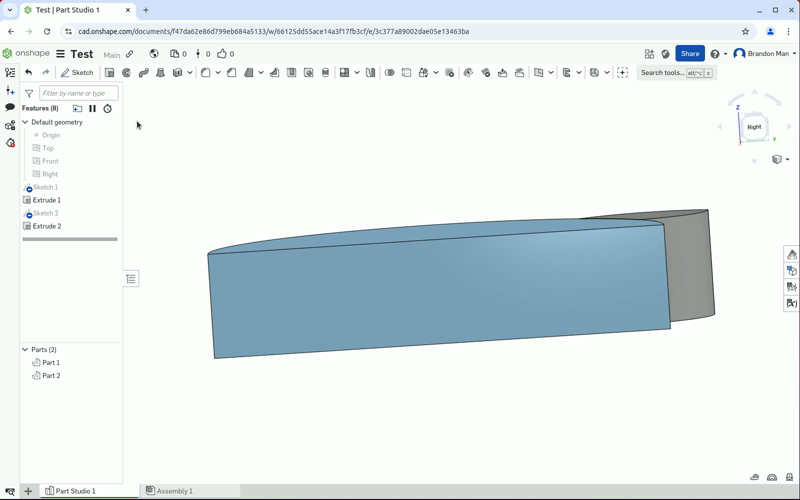
key(right, 3)
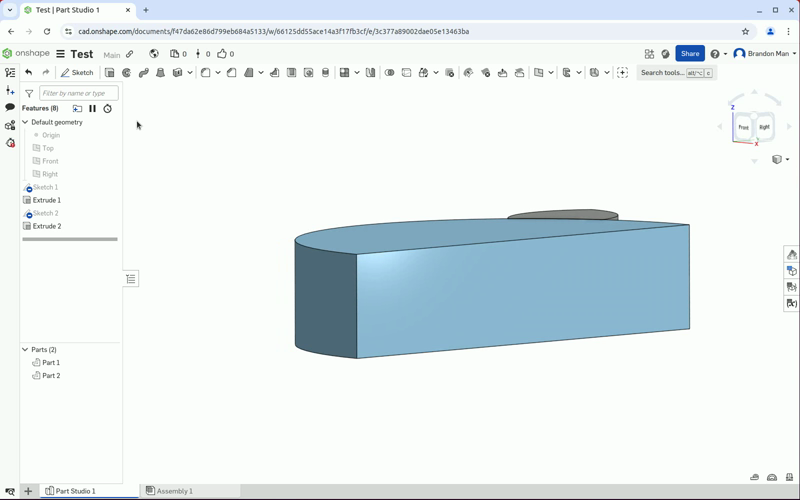
key(down, 3)
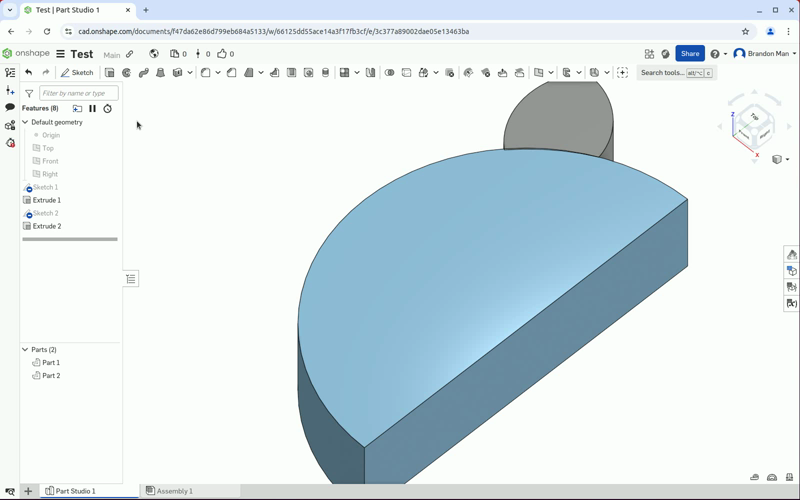
mouse_move(73, 189)
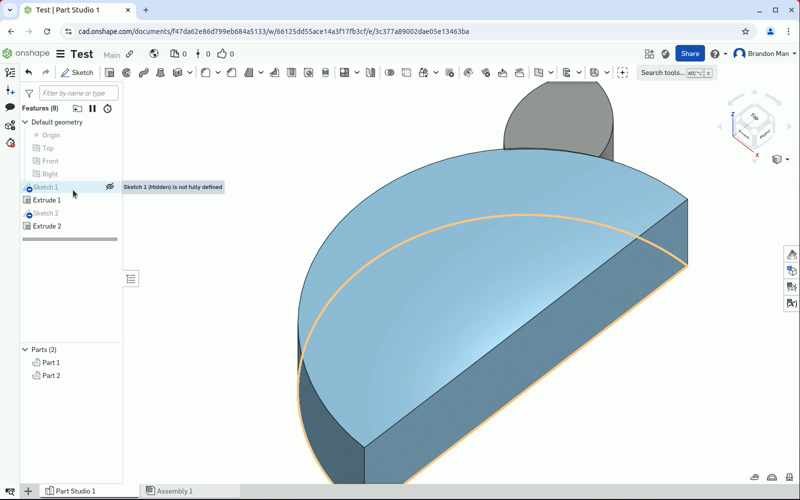
click(73, 189)